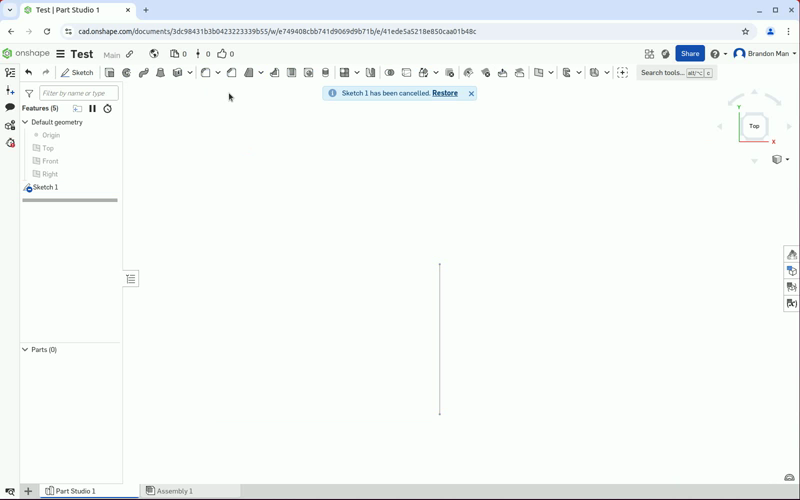
key(shift+h)
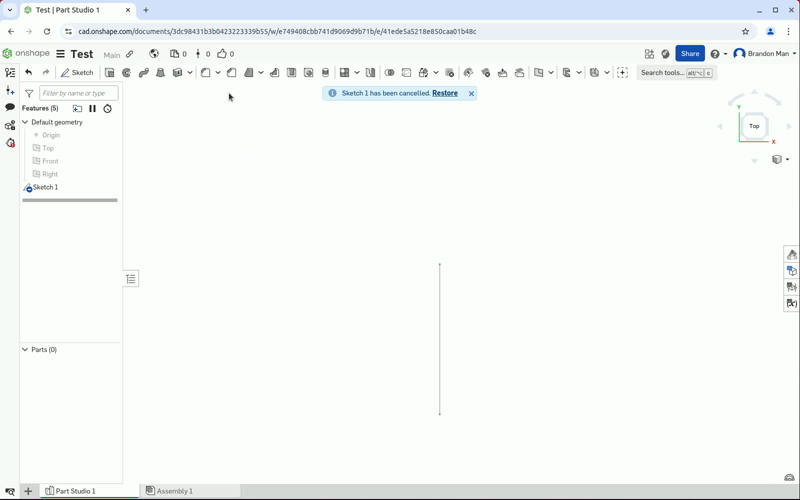
key(shift+s)
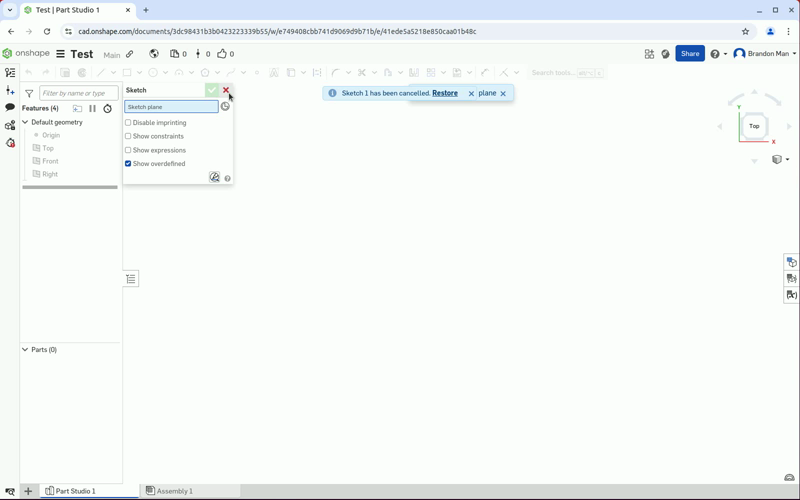
mouse_move(73, 150)
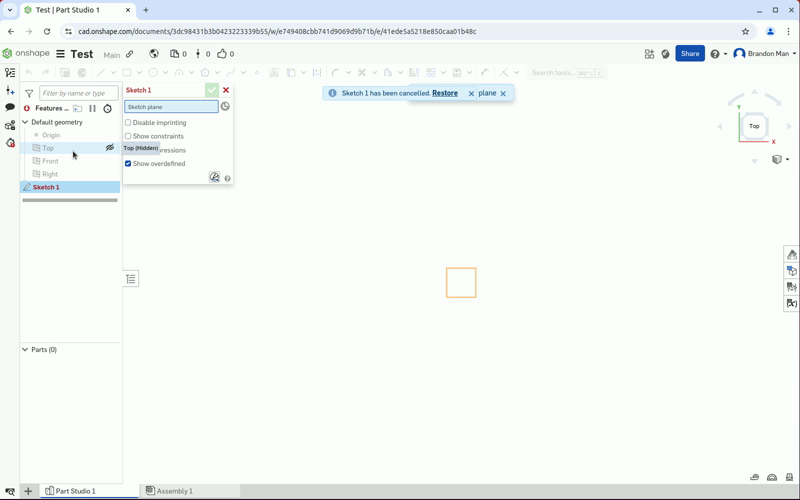
click(73, 150)
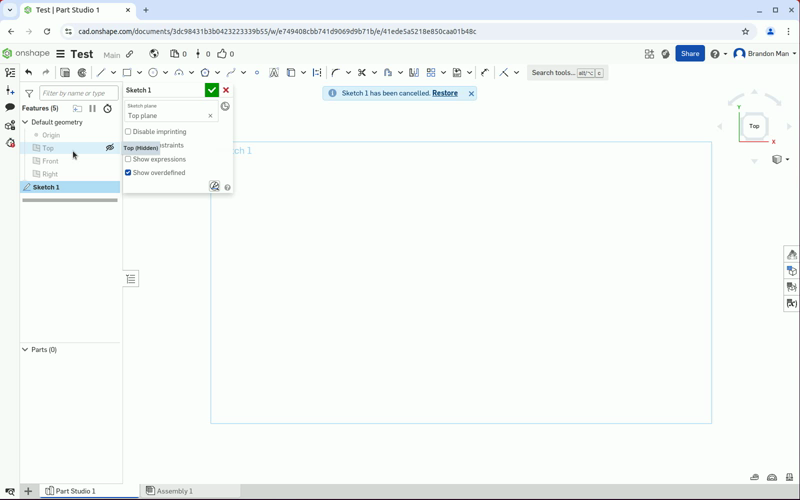
mouse_move(73, 352)
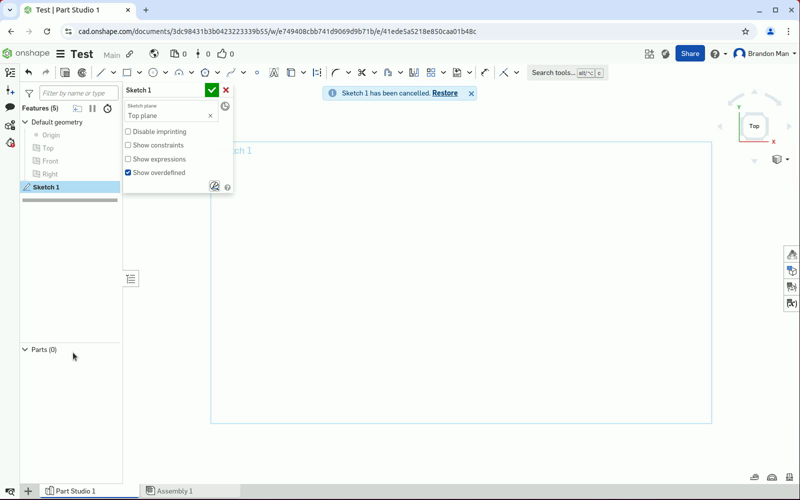
key(y)
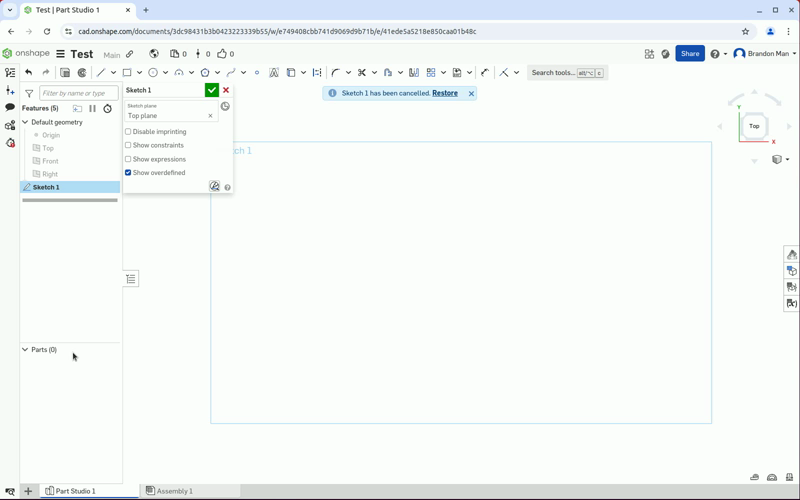
key(l)
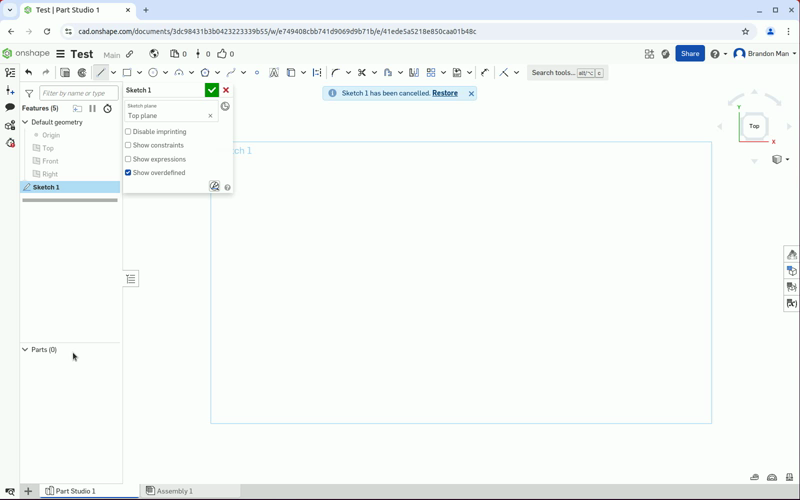
key_down(shift)
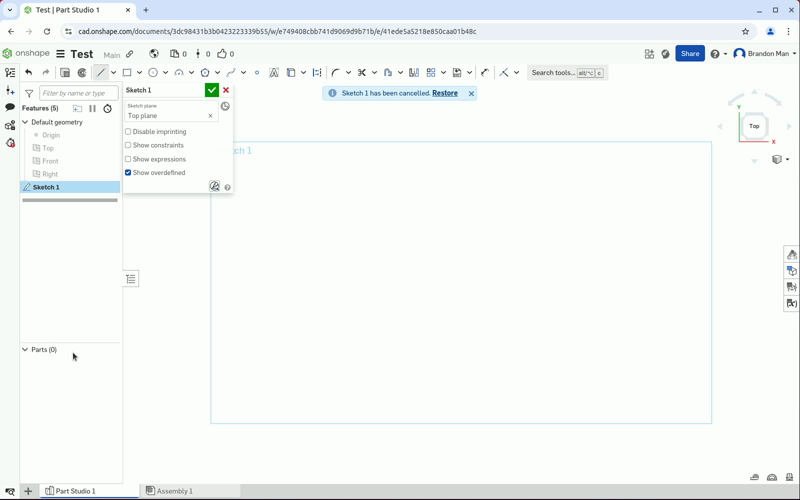
mouse_move(377, 395)
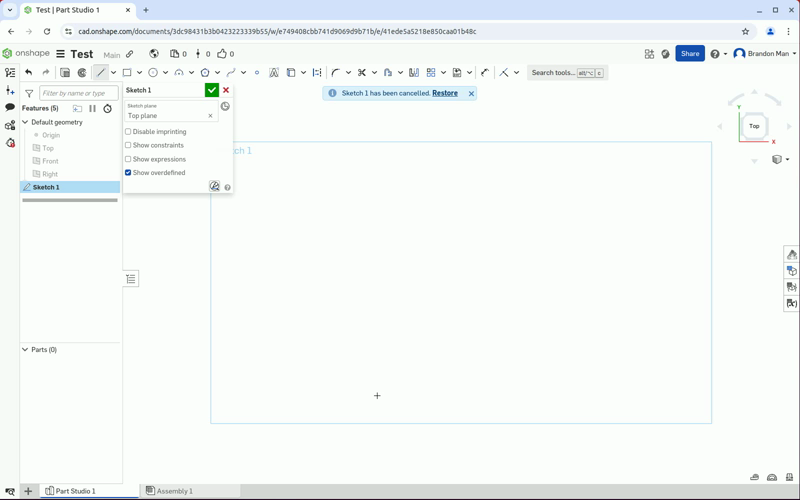
click(377, 395)
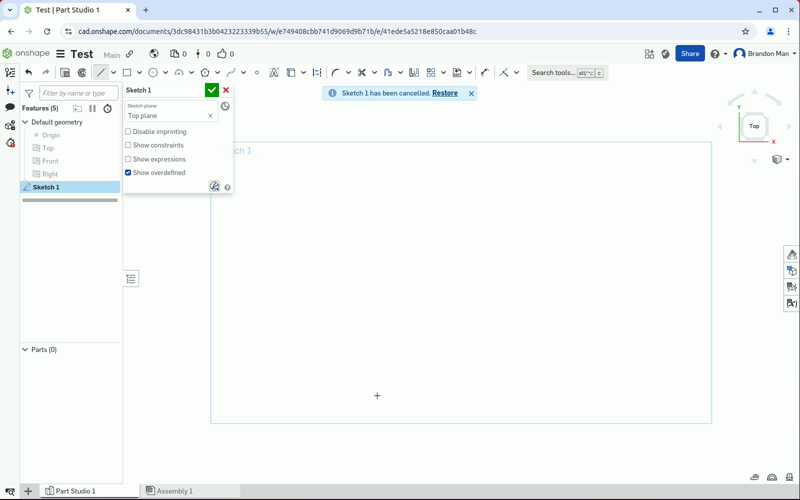
key_up(shift)
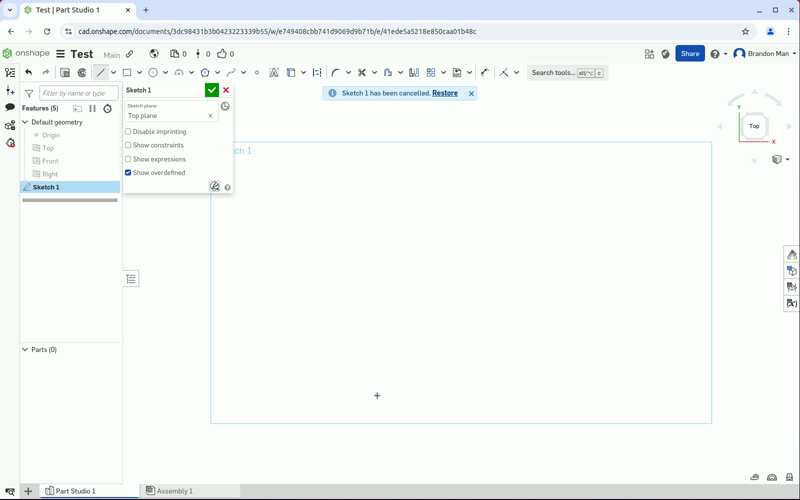
key_down(shift)
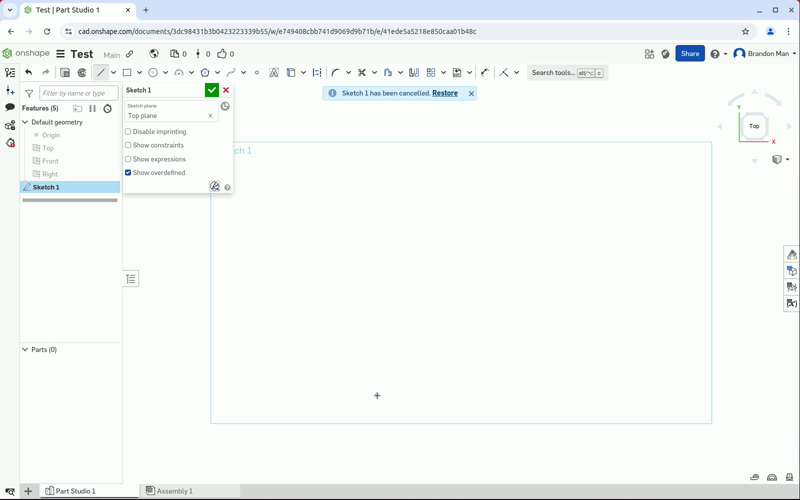
mouse_move(542, 395)
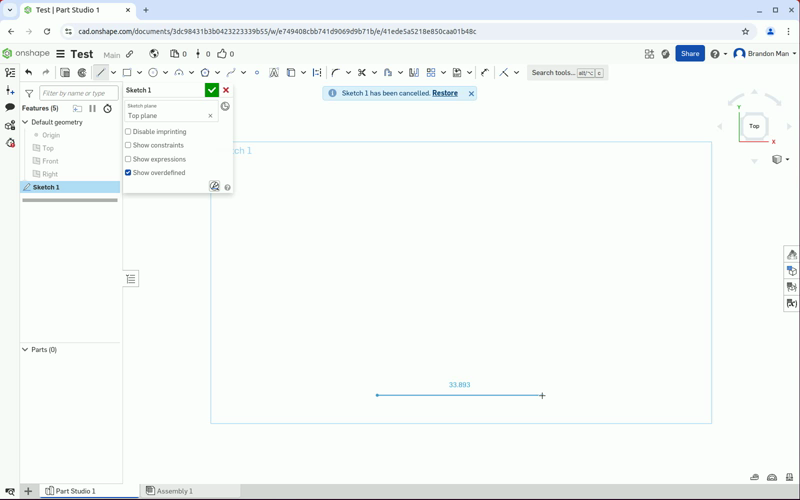
click(542, 395)
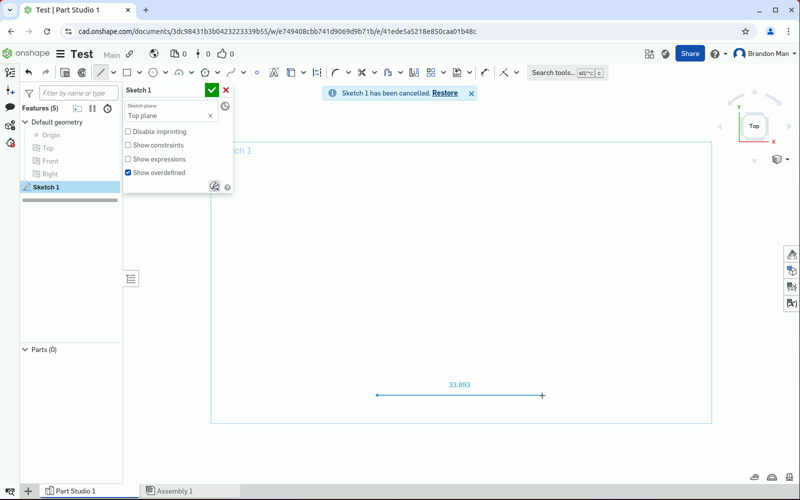
key_up(shift)
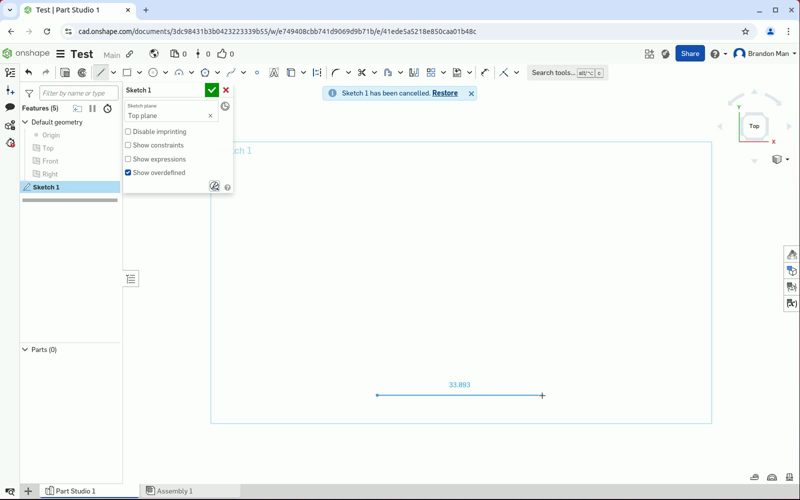
key_down(shift)
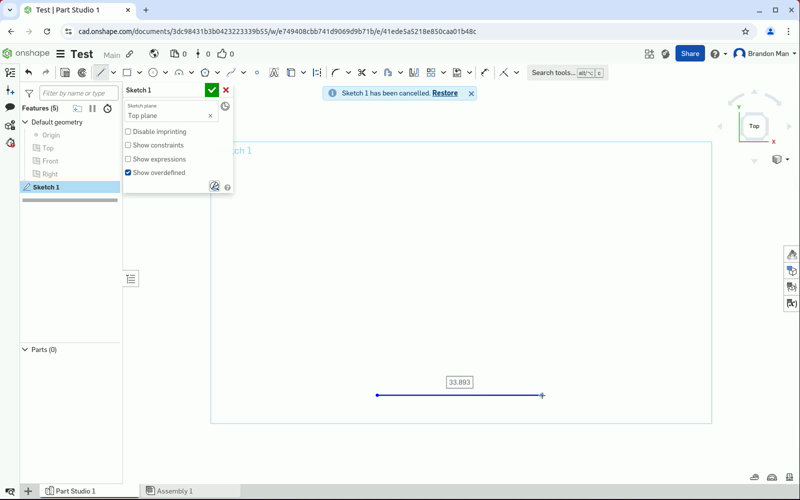
mouse_move(542, 171)
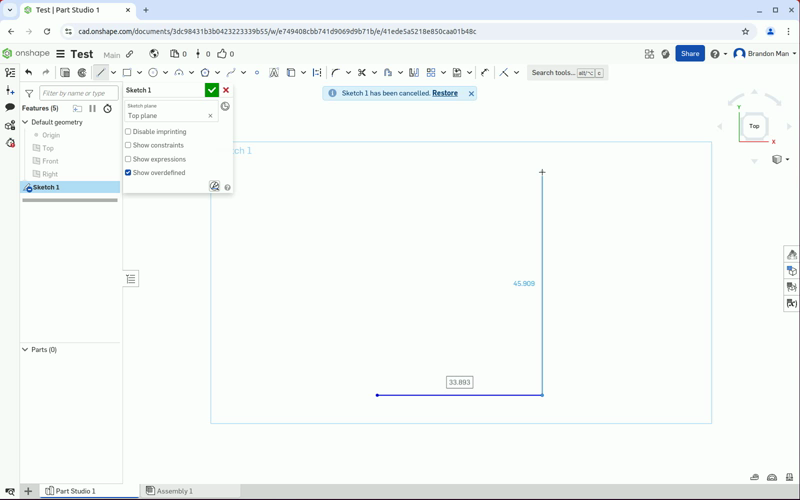
click(542, 171)
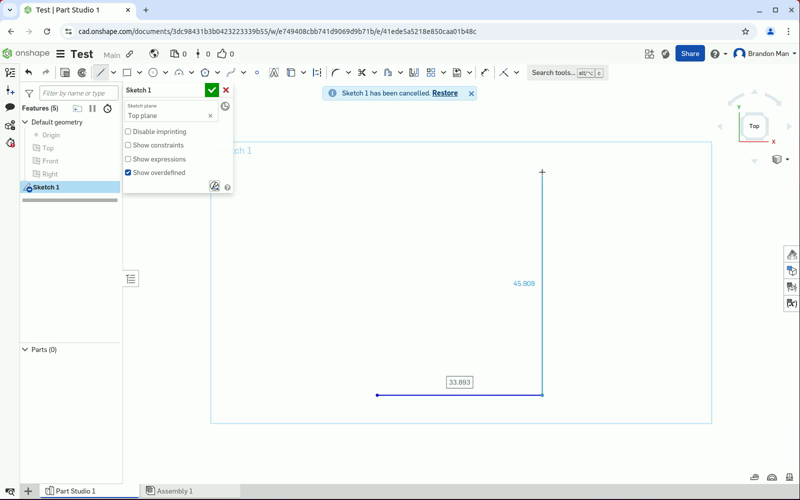
key_up(shift)
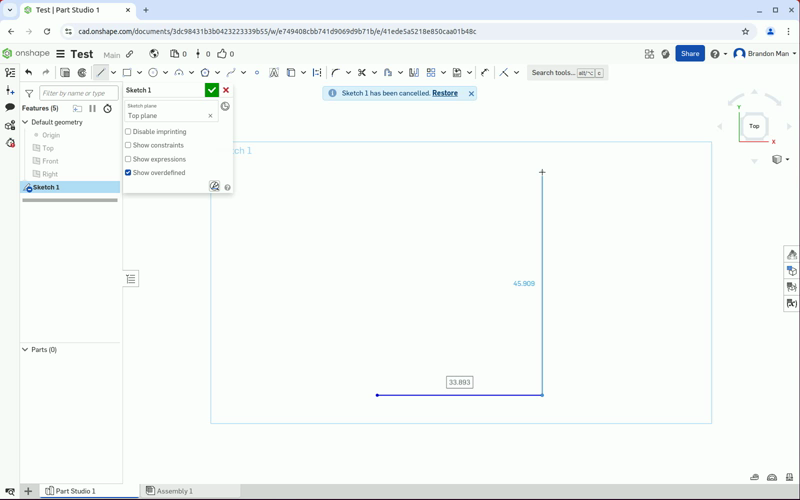
key_down(shift)
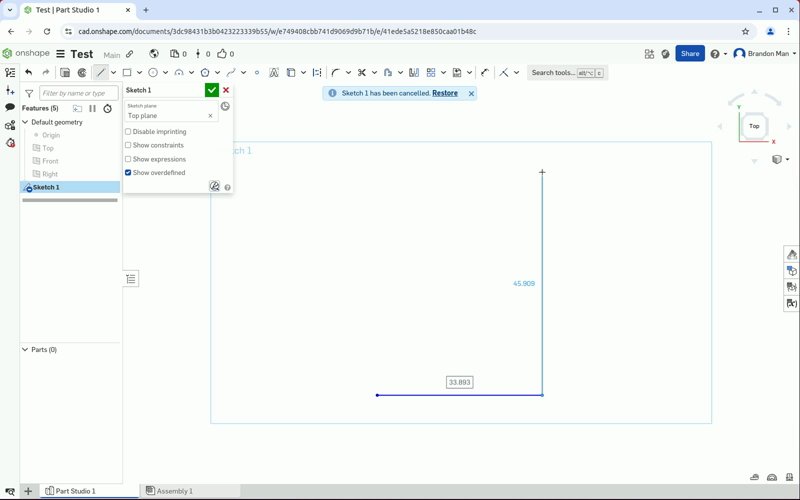
mouse_move(377, 171)
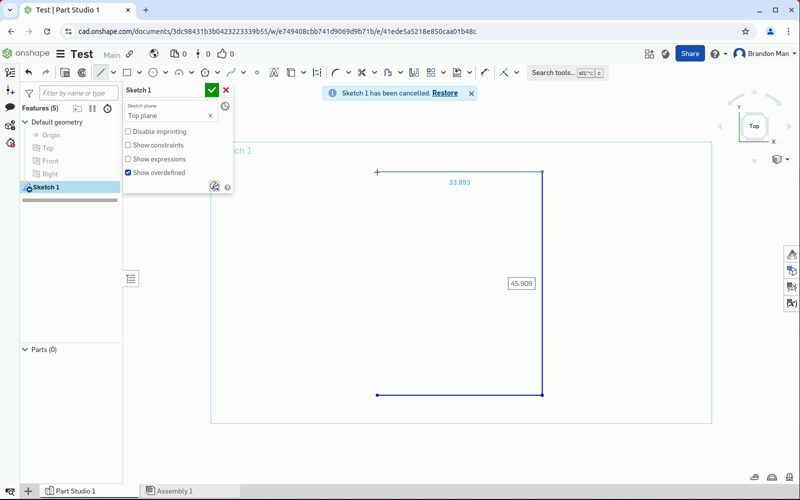
click(377, 171)
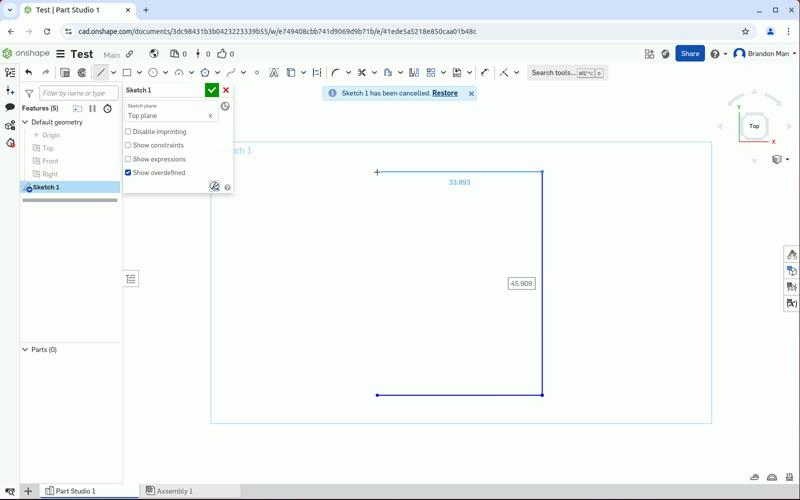
key_up(shift)
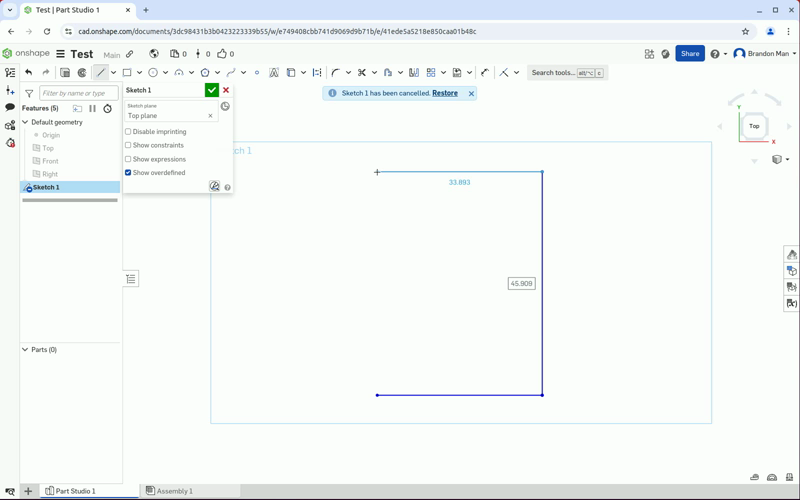
key_down(shift)
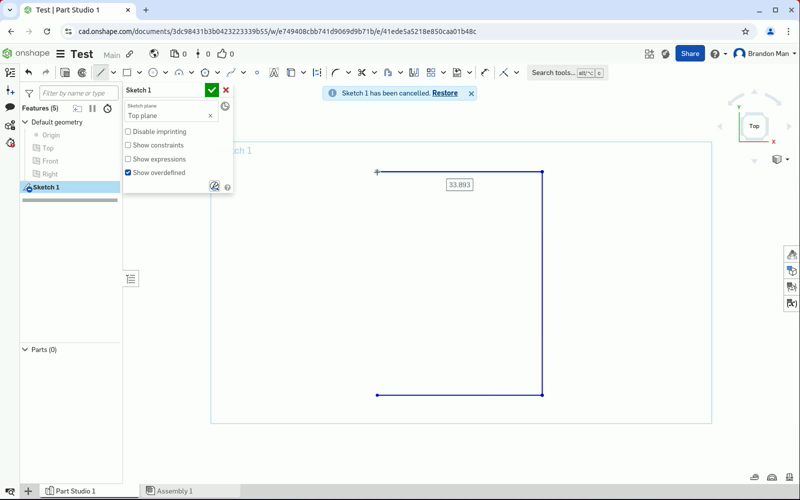
mouse_move(377, 395)
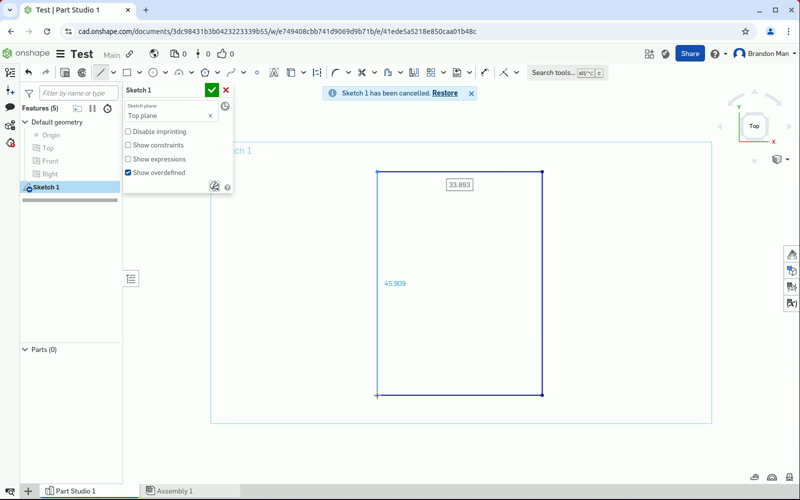
key_up(shift)
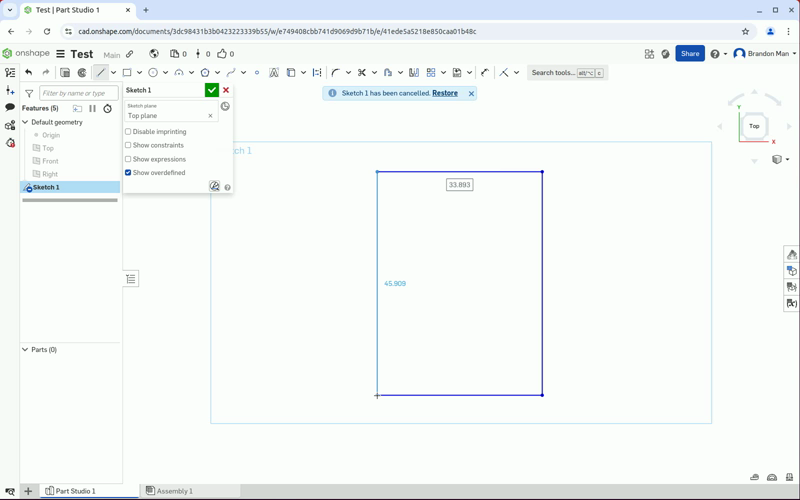
click(377, 395)
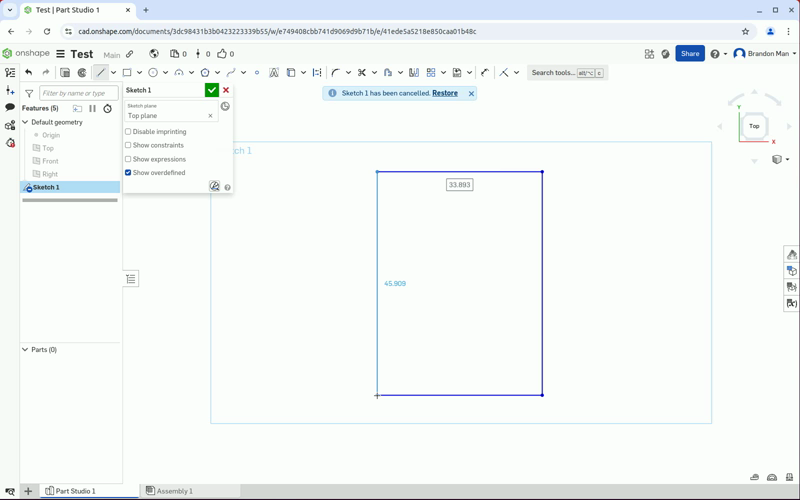
key(esc)
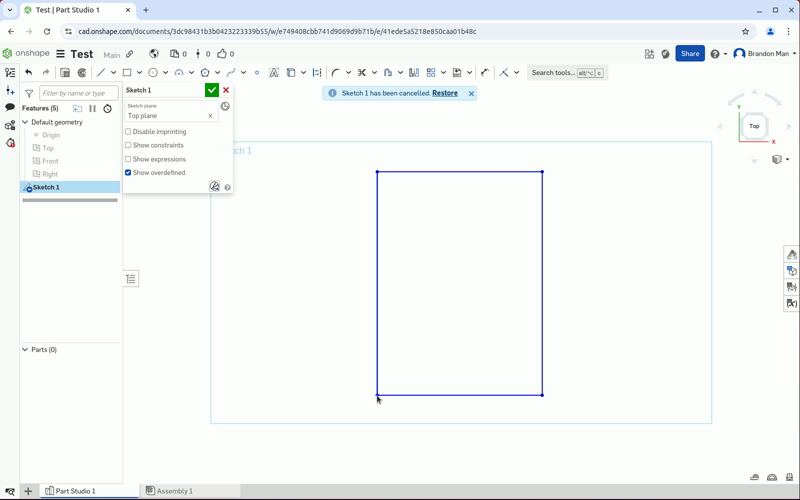
mouse_move(503, 321)
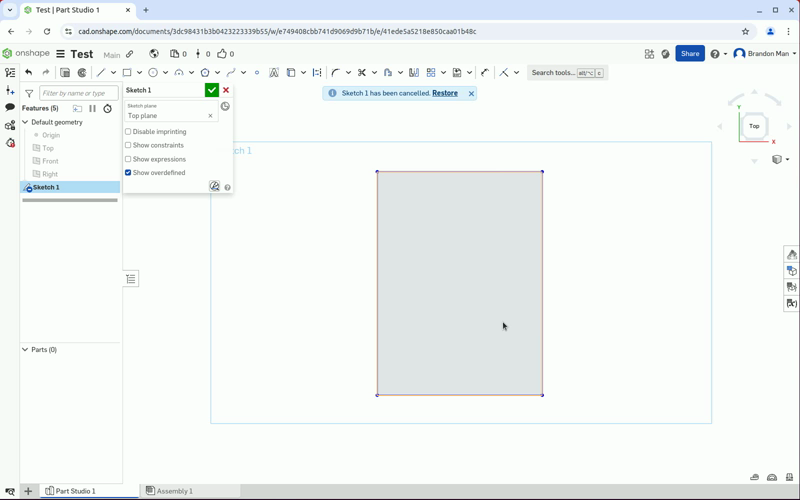
click(503, 321)
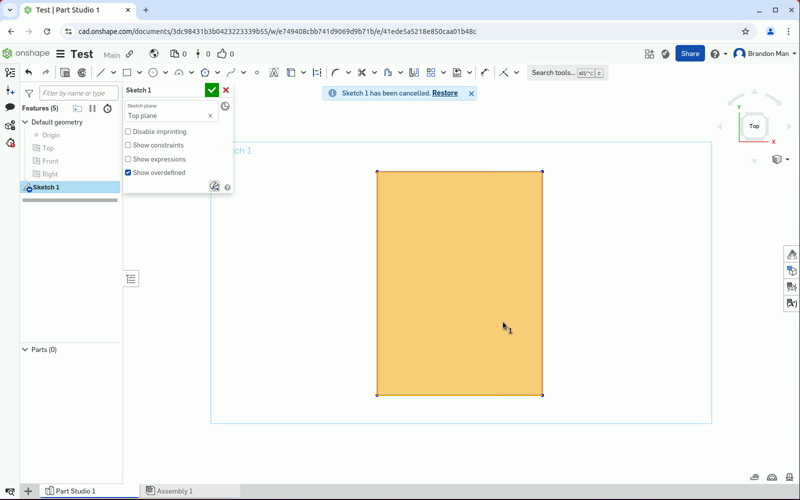
mouse_move(73, 352)
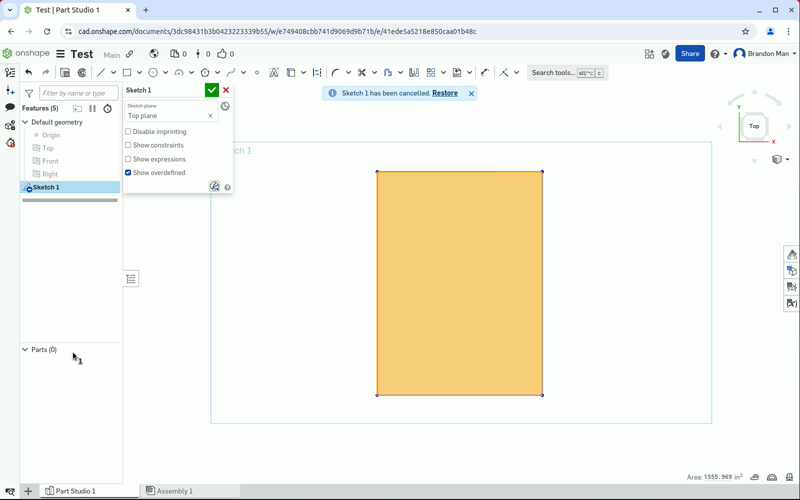
key(shift+y)
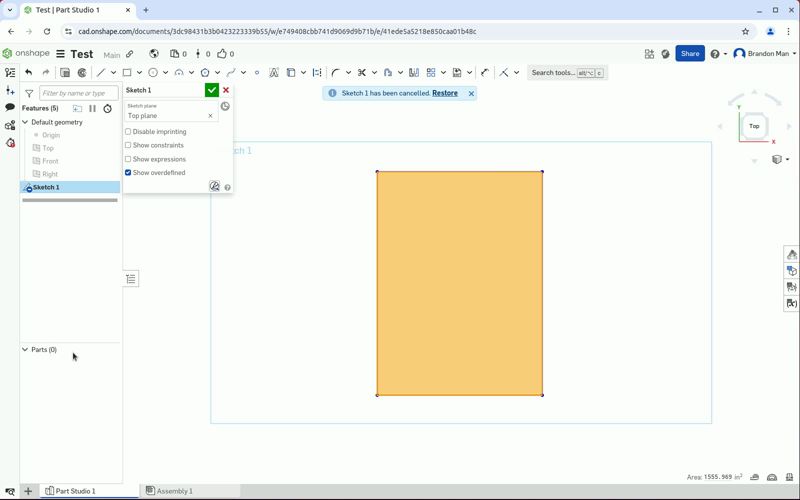
key(shift+e)
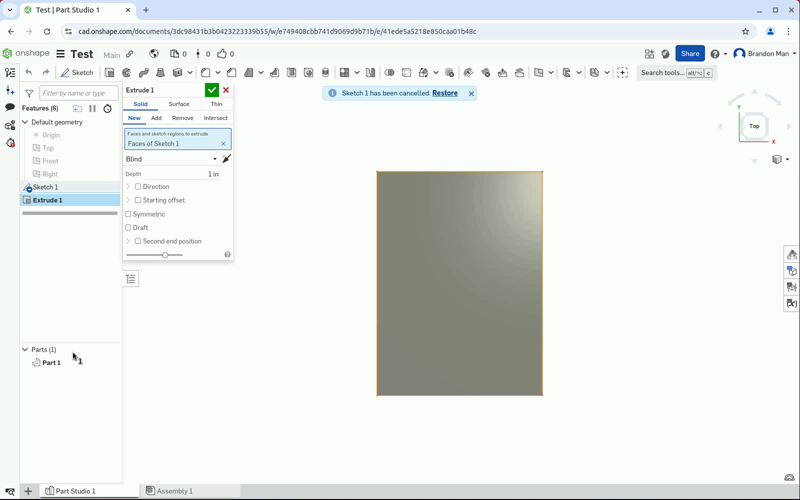
mouse_move(143, 106)
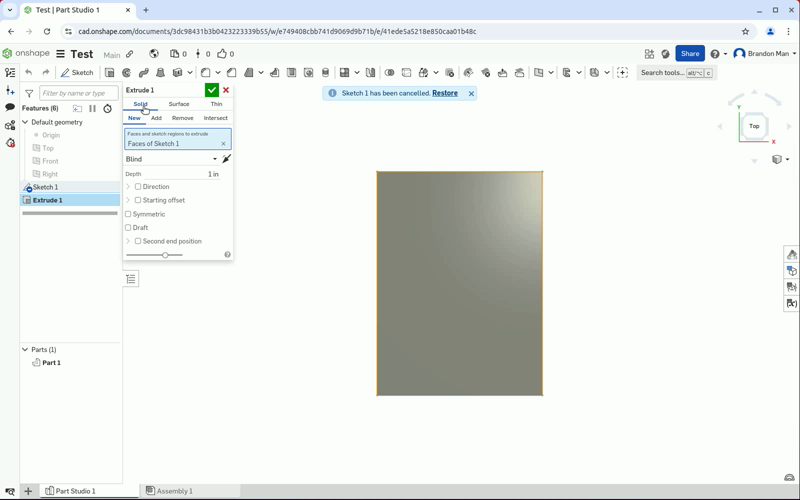
click(143, 106)
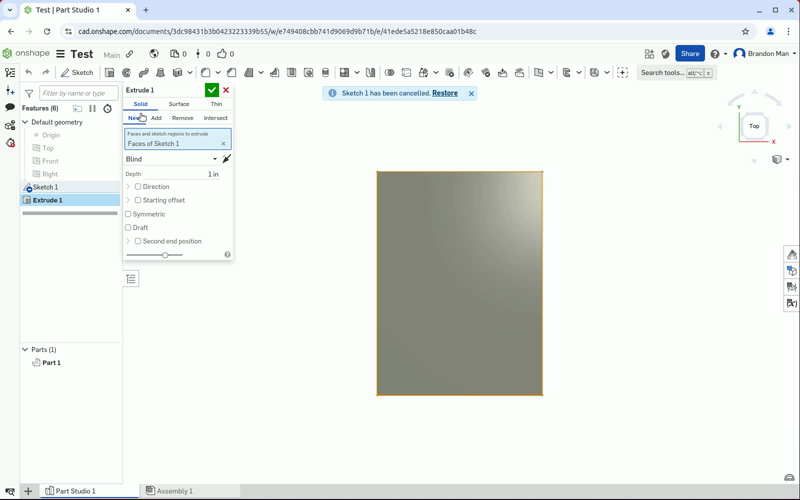
mouse_move(137, 120)
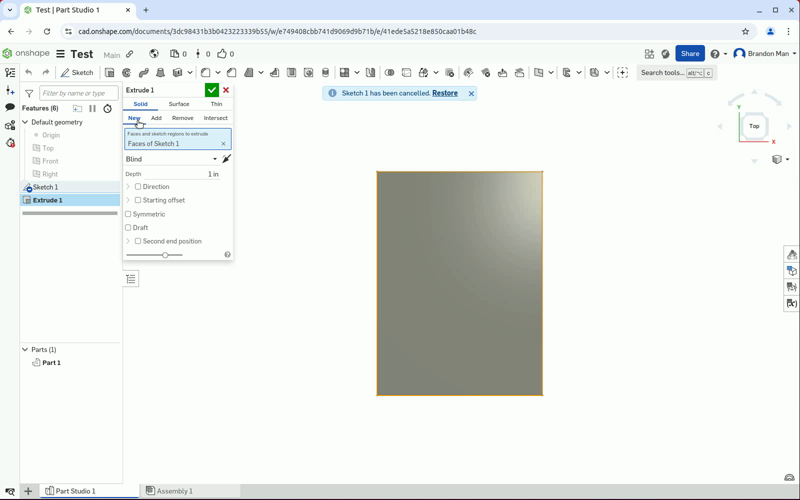
click(137, 120)
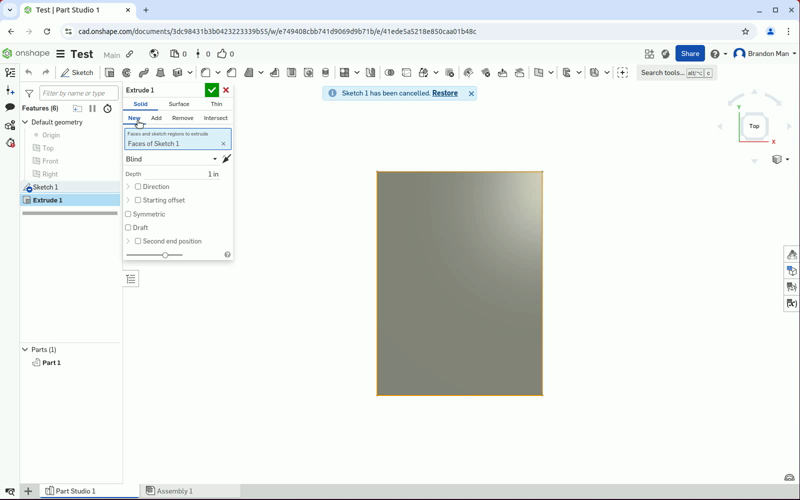
key(tab, 4)
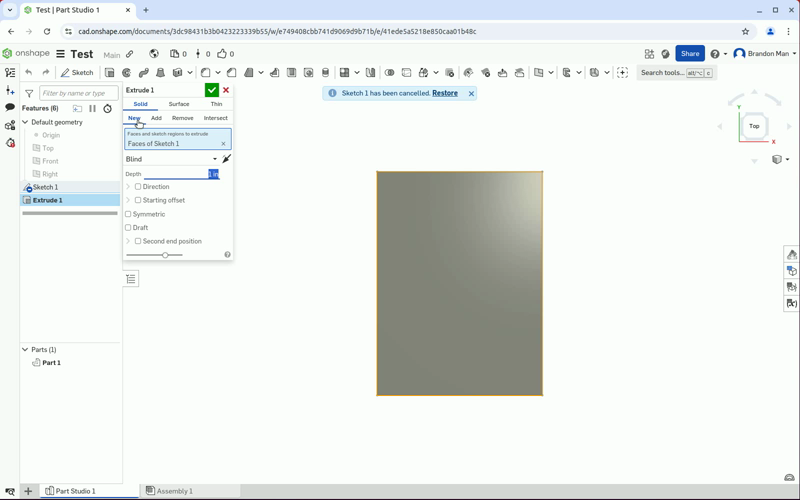
text(10.11)
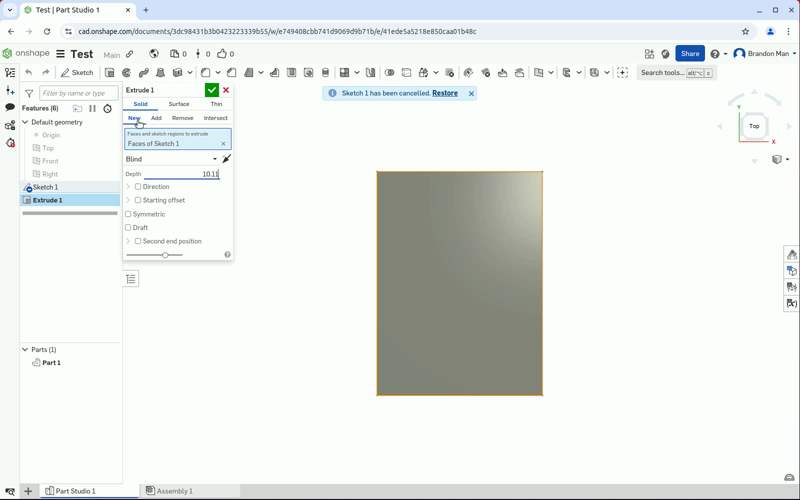
key(enter)
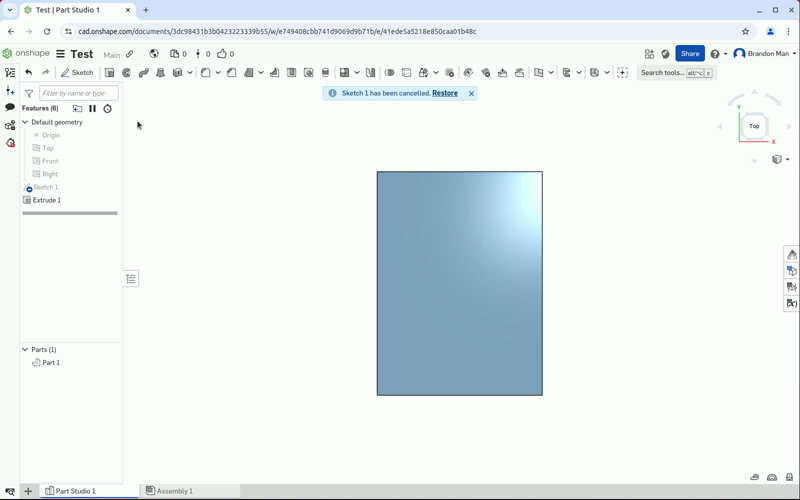
key(shift+h)
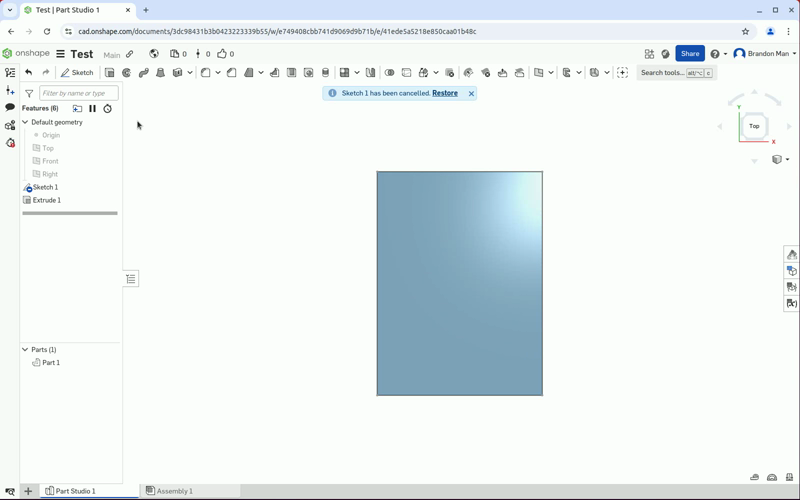
key(shift+h)
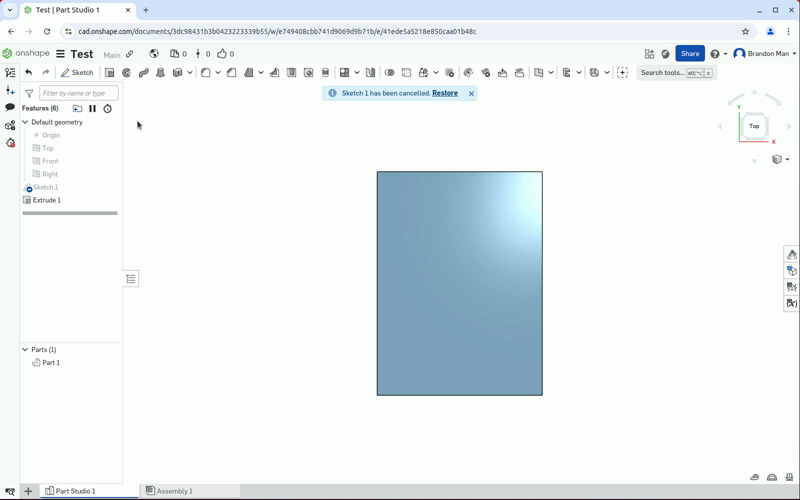
mouse_move(73, 189)
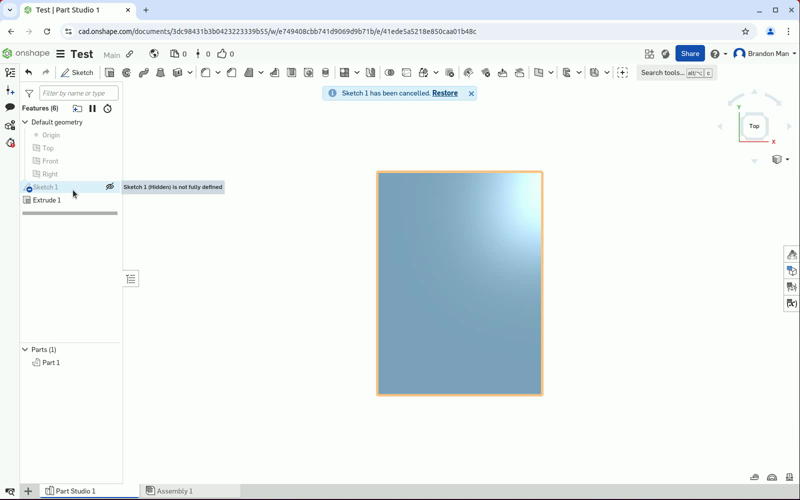
click(73, 189)
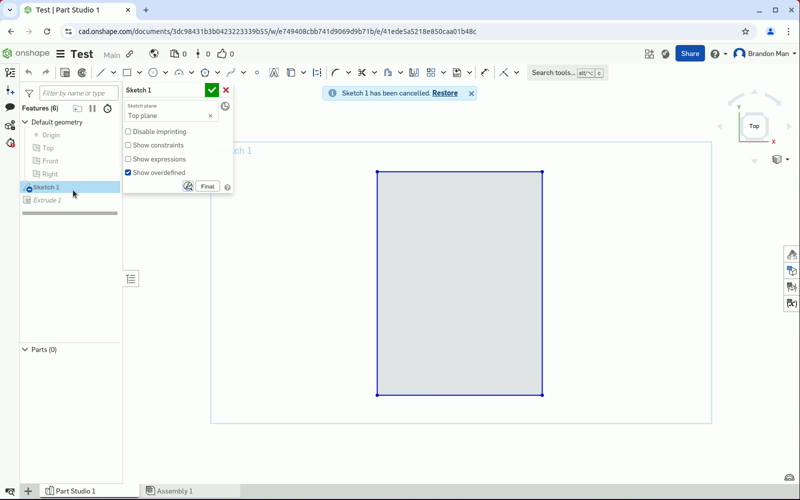
mouse_move(229, 92)
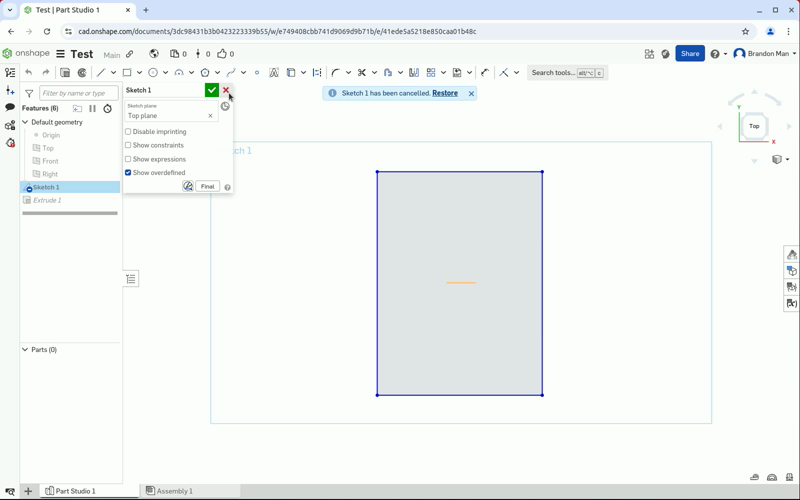
click(229, 92)
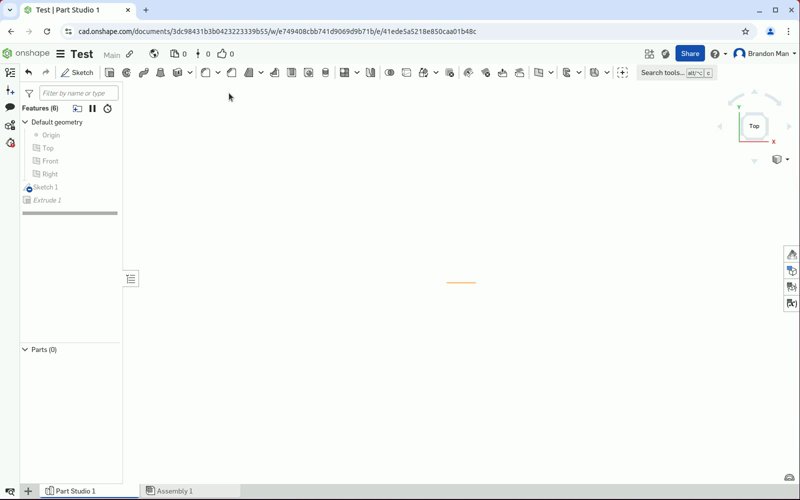
mouse_move(541, 75)
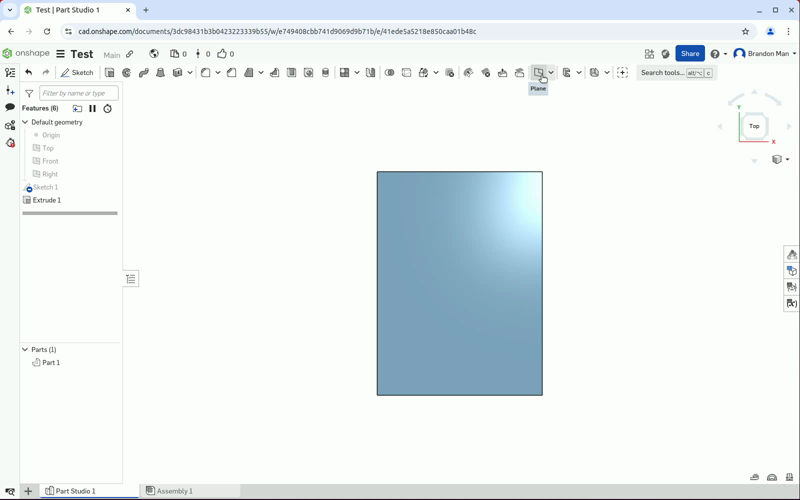
click(541, 75)
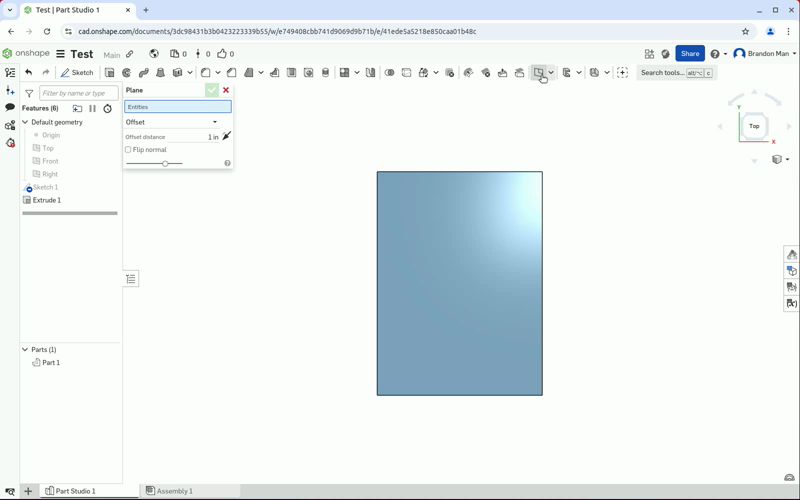
mouse_move(73, 150)
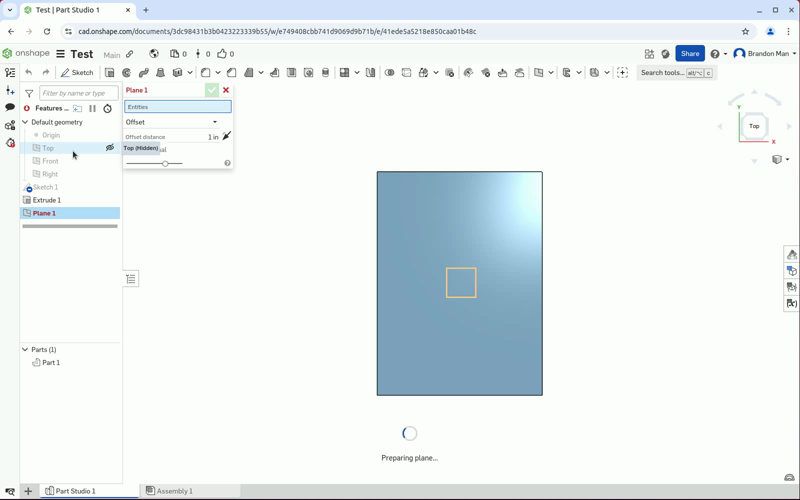
click(73, 150)
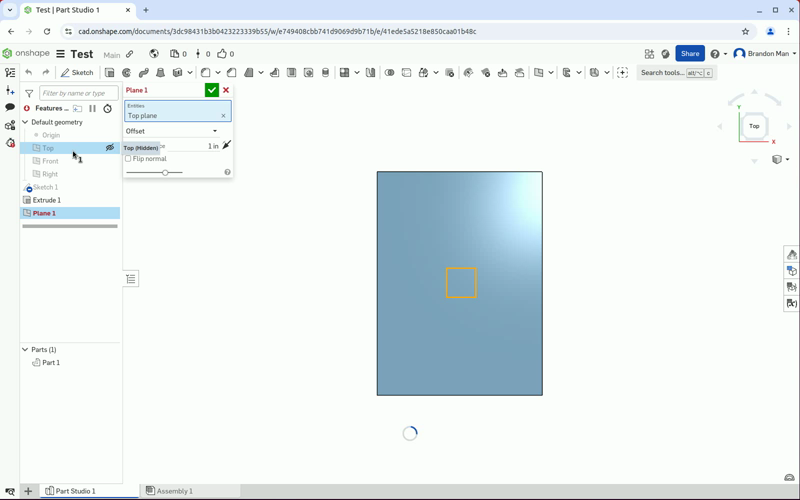
key(tab, 2)
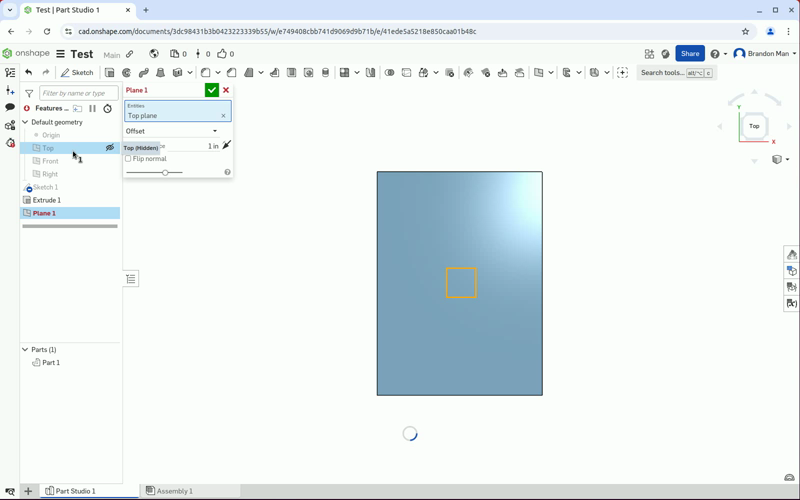
text(10.106)
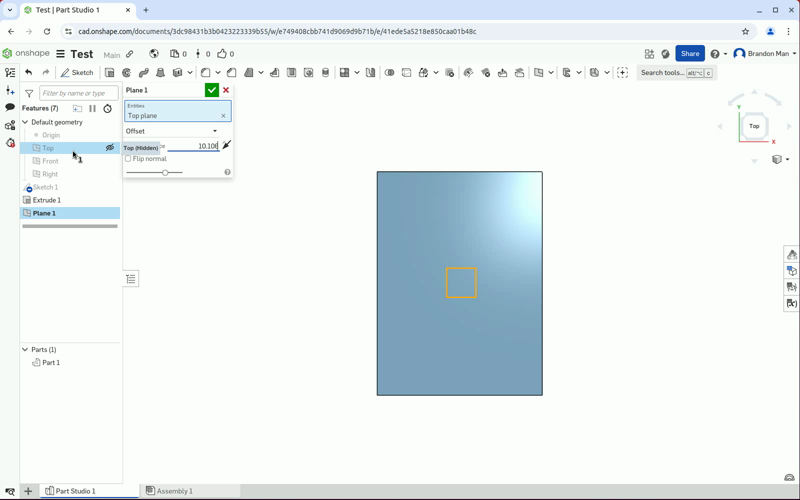
key(enter, 2)
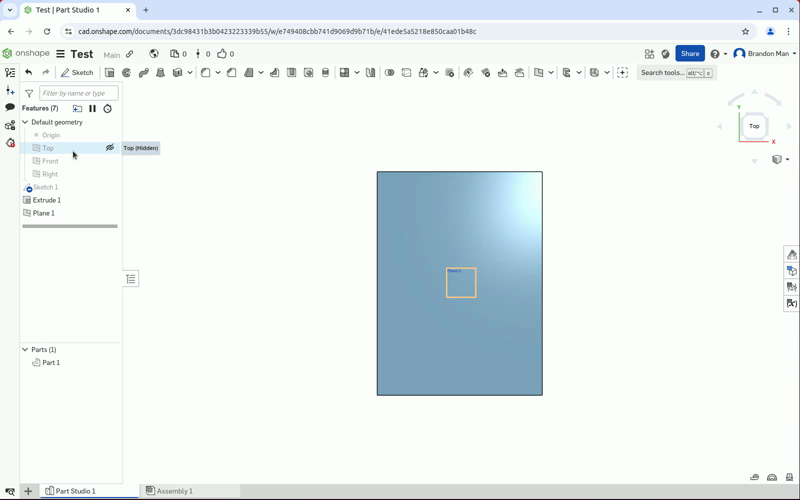
key(shift+s)
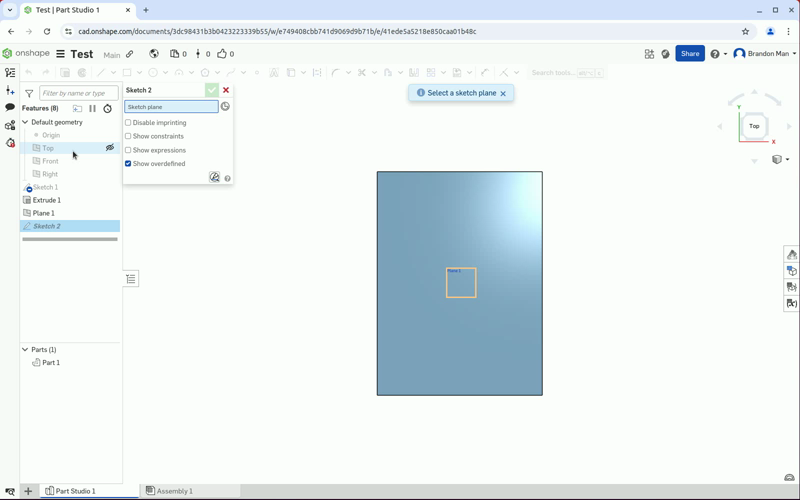
mouse_move(73, 215)
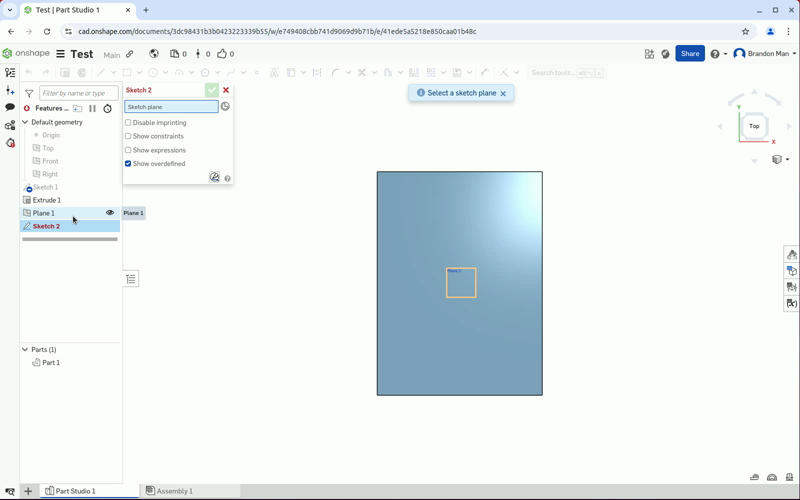
click(73, 215)
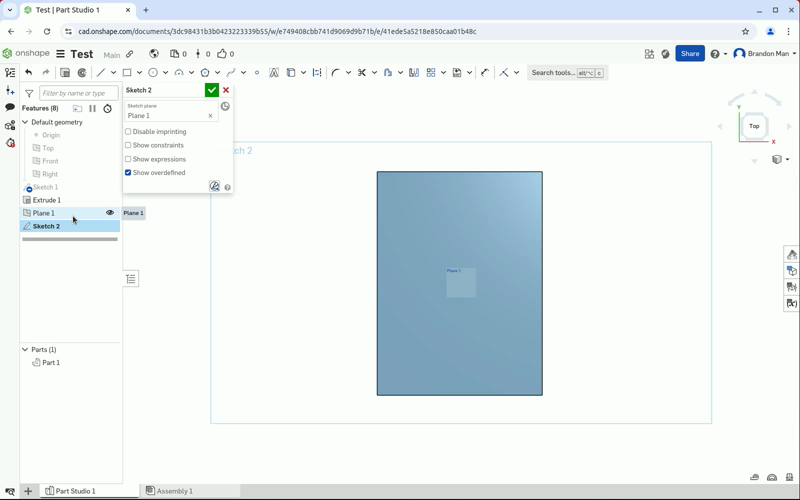
mouse_move(73, 352)
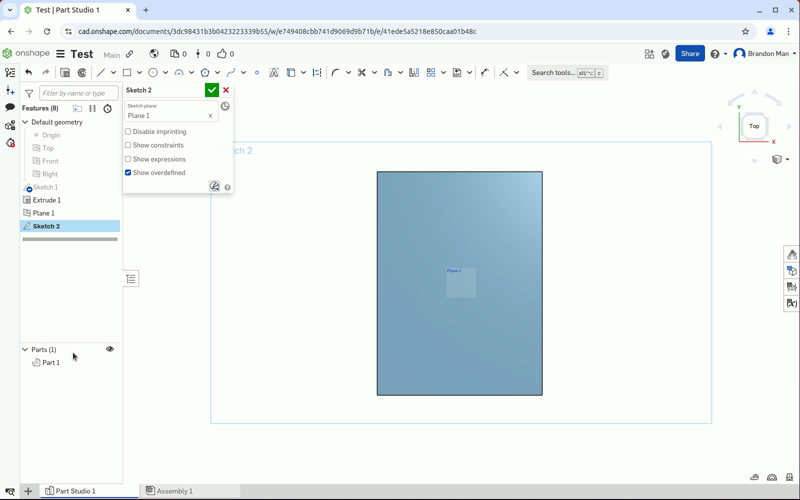
key(y)
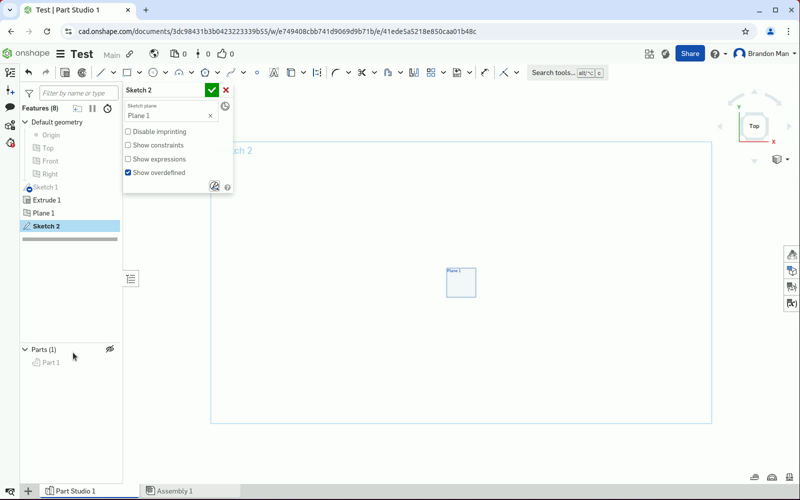
key(l)
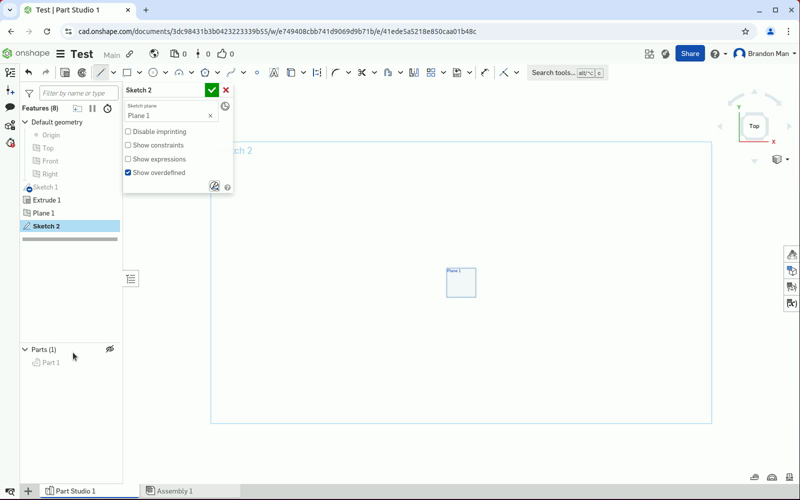
key_down(shift)
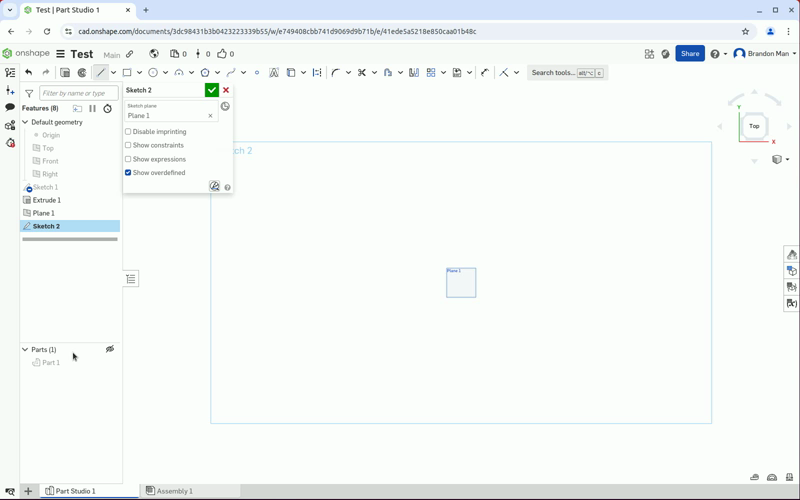
mouse_move(452, 378)
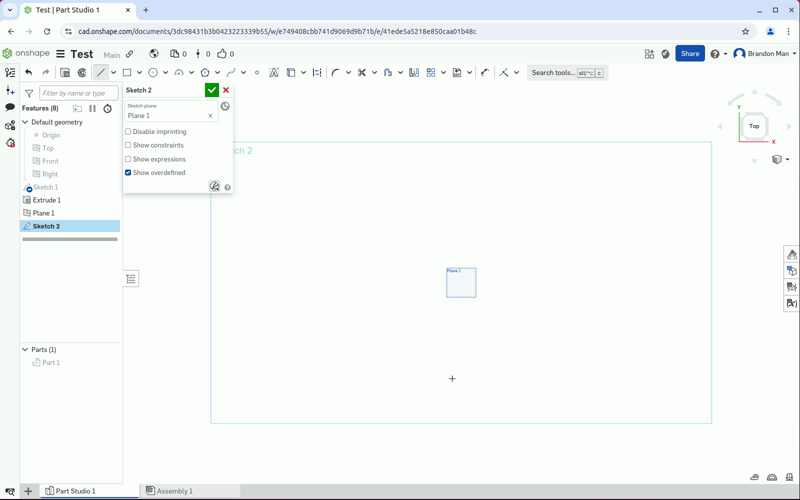
click(452, 378)
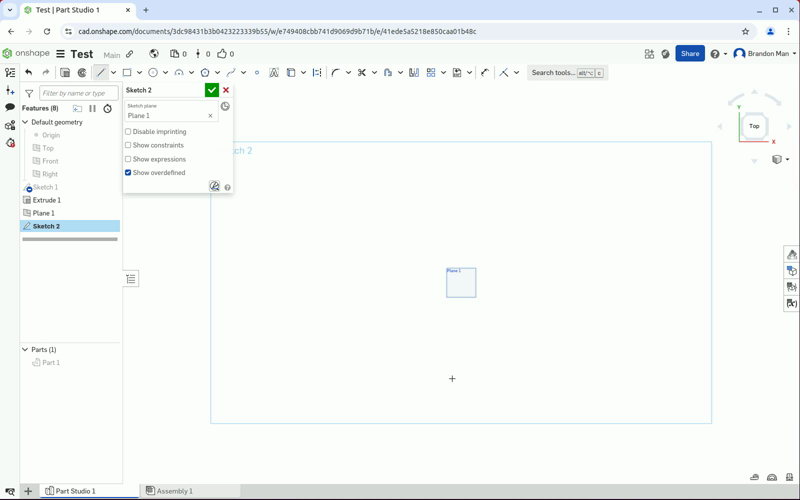
key_up(shift)
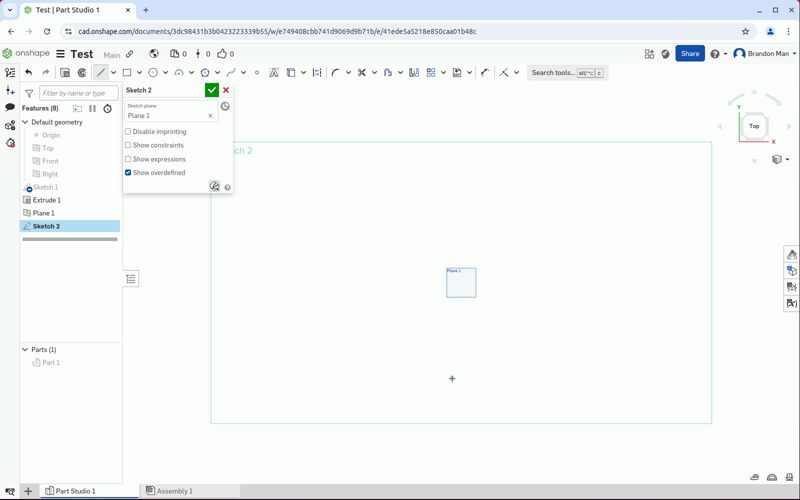
key_down(shift)
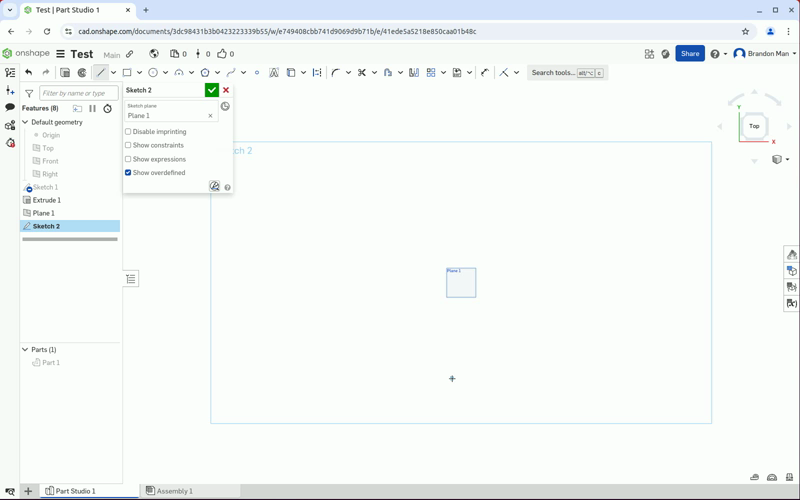
mouse_move(482, 378)
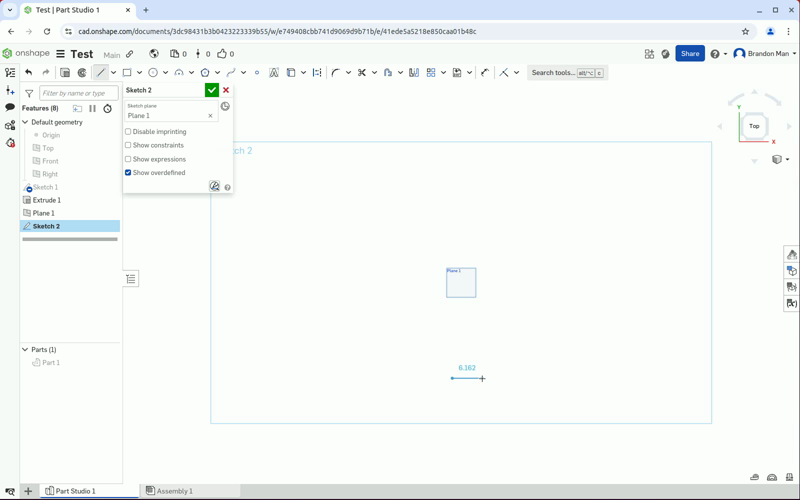
mouse_move(468, 378)
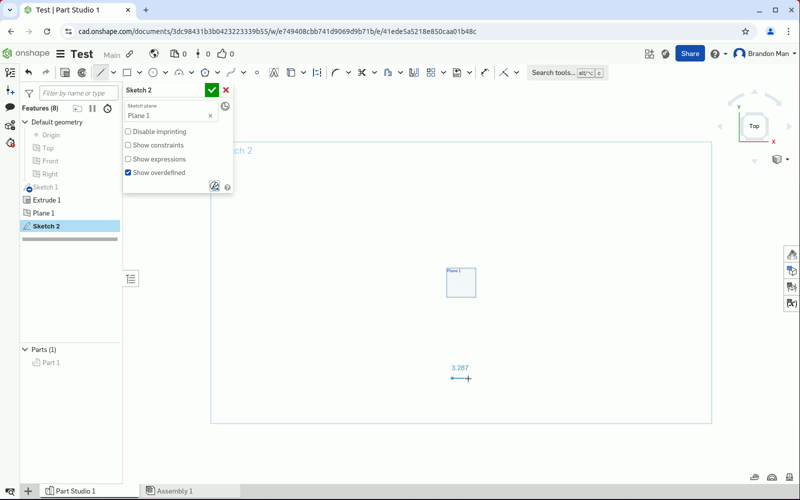
click(468, 378)
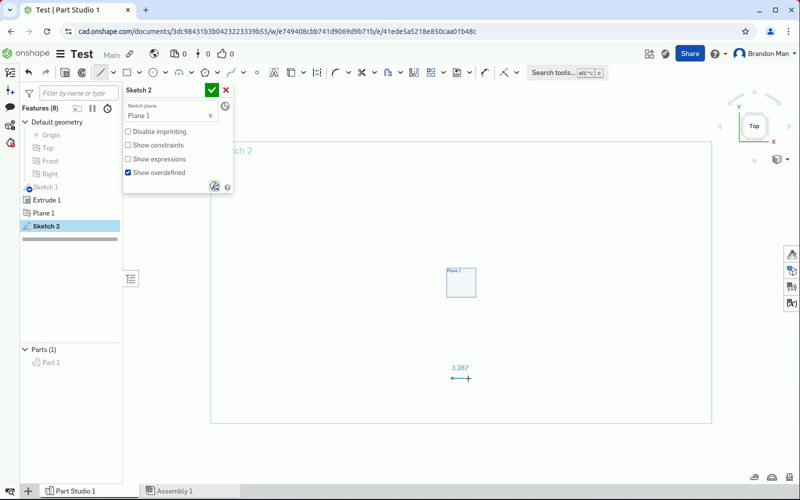
key_up(shift)
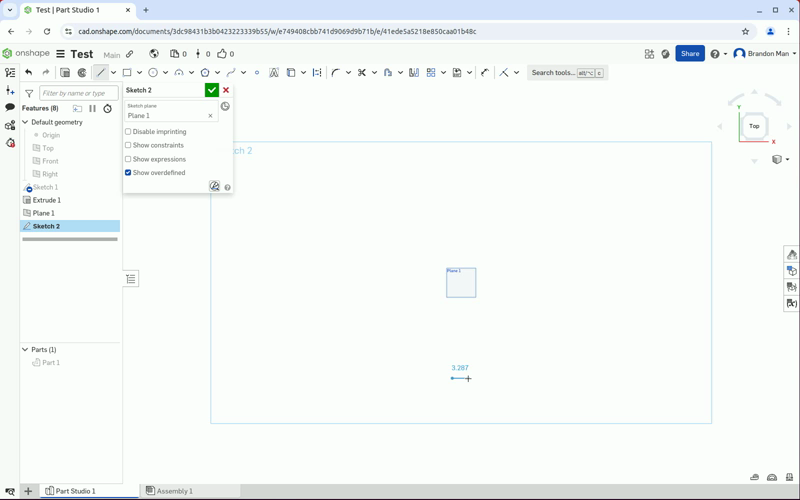
key_down(shift)
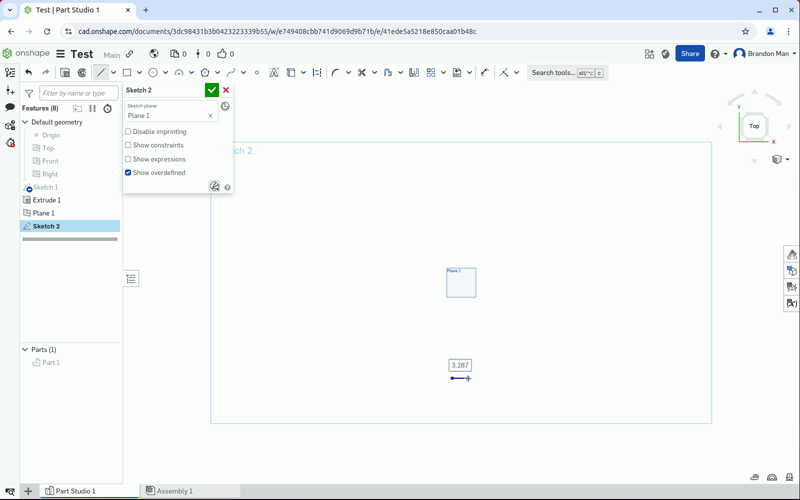
mouse_move(468, 189)
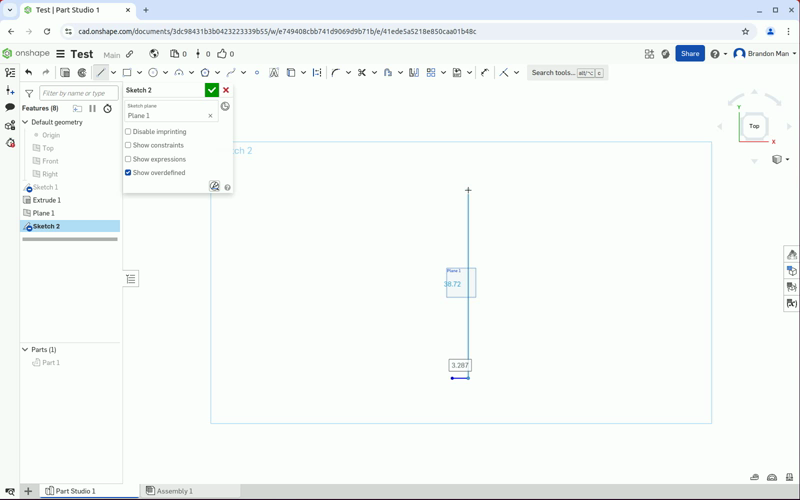
click(468, 189)
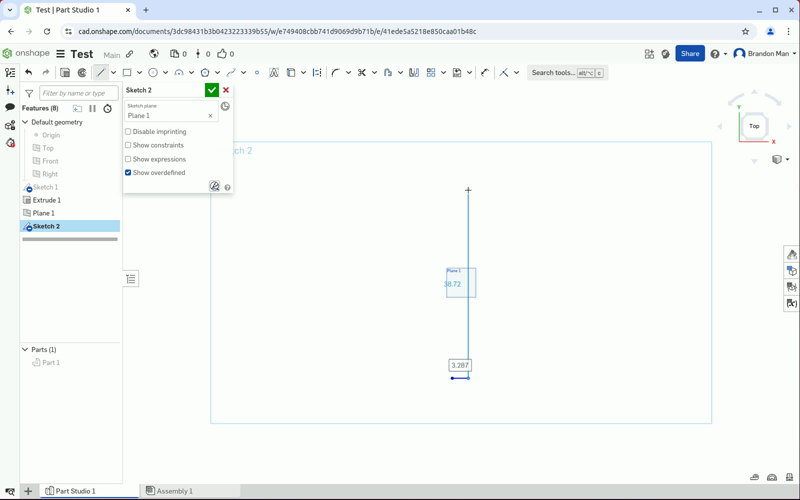
key_up(shift)
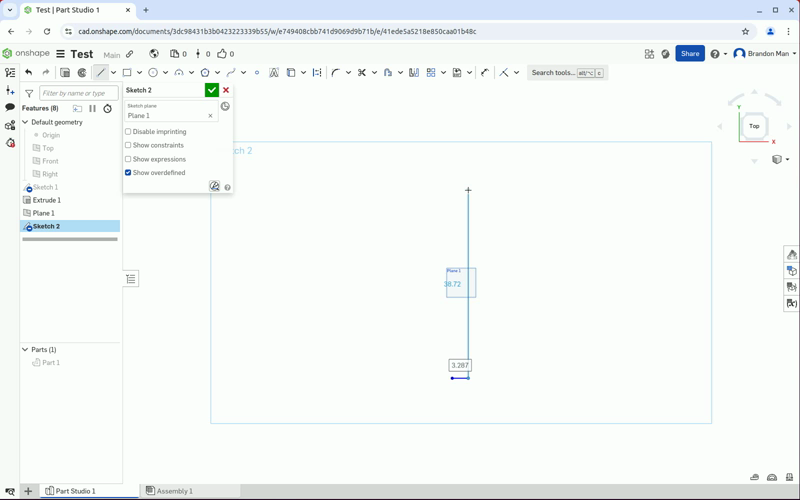
key_down(shift)
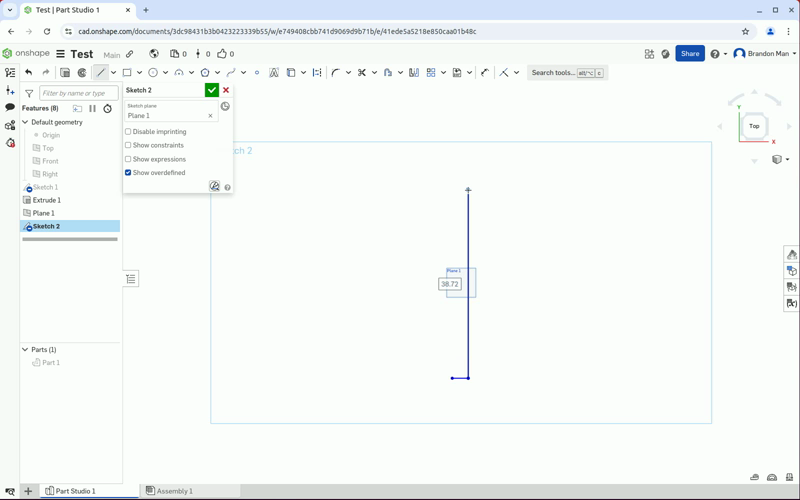
mouse_move(498, 189)
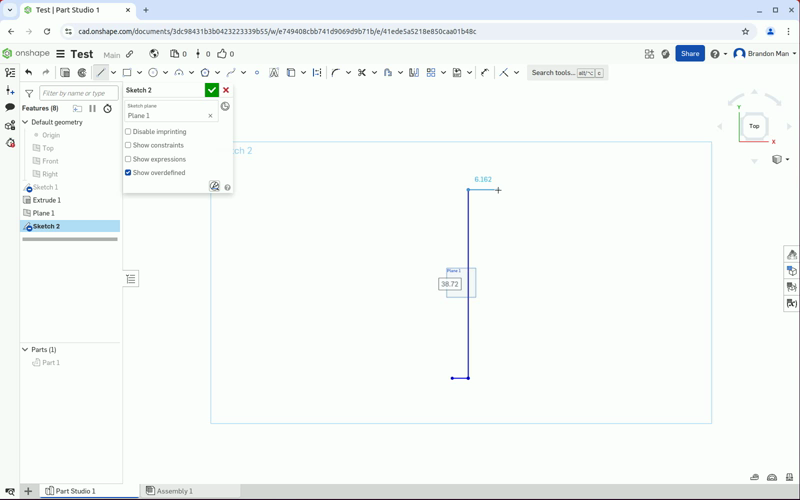
mouse_move(452, 189)
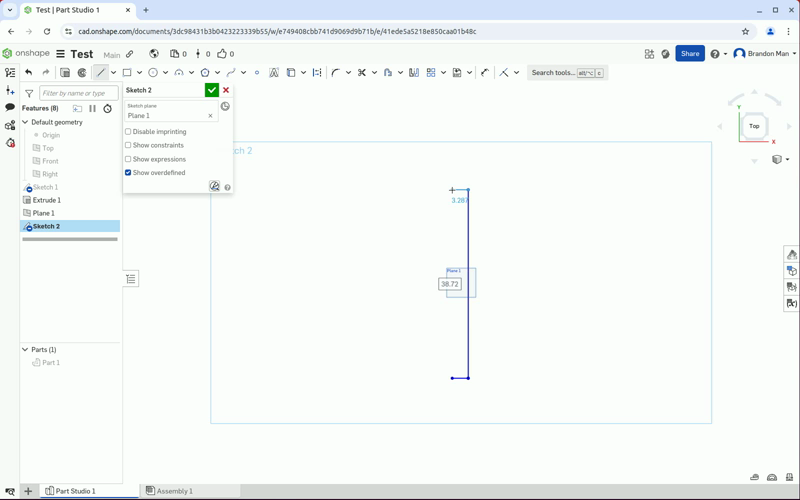
click(452, 189)
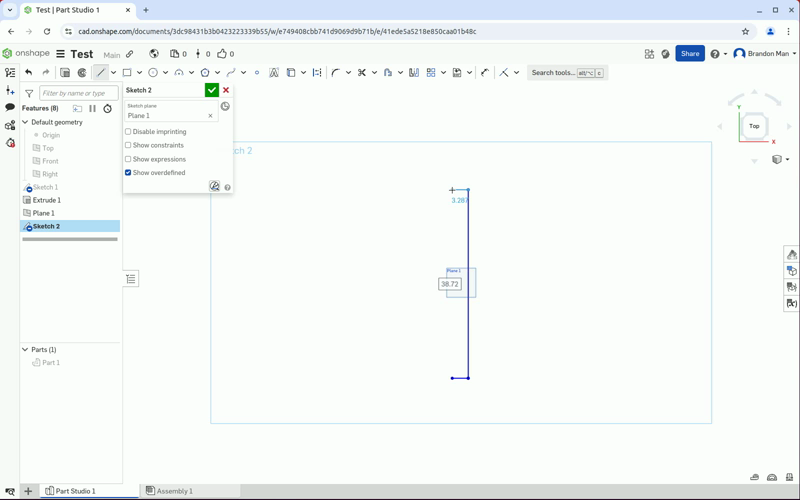
key_up(shift)
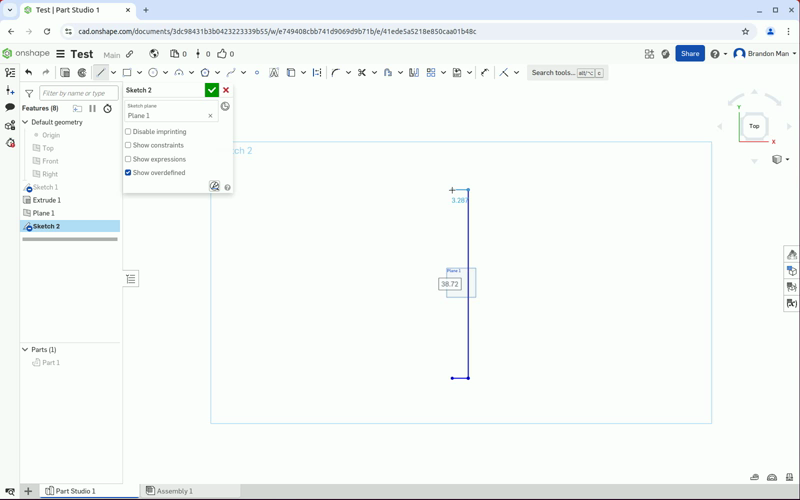
key_down(shift)
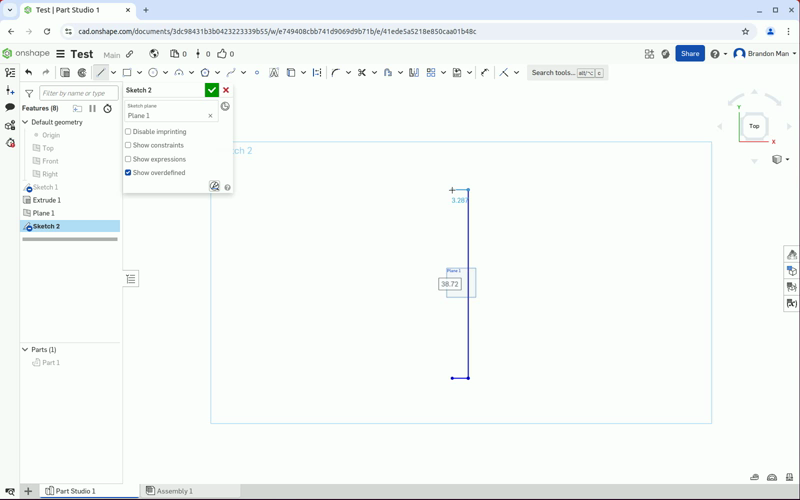
mouse_move(452, 378)
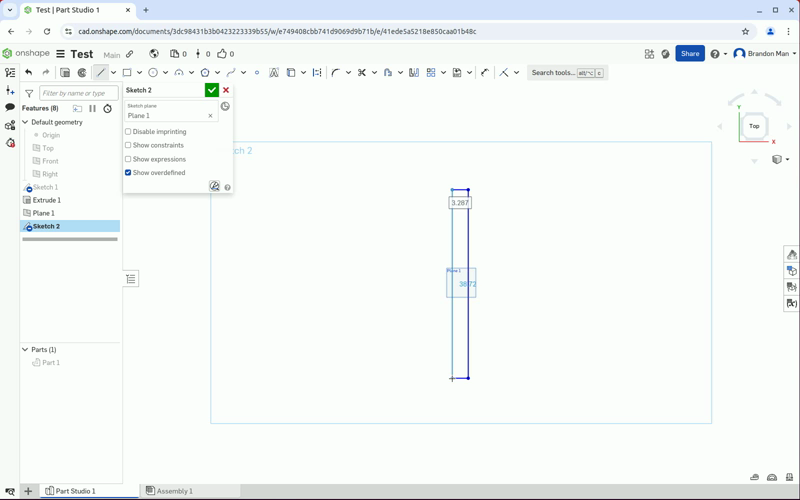
key_up(shift)
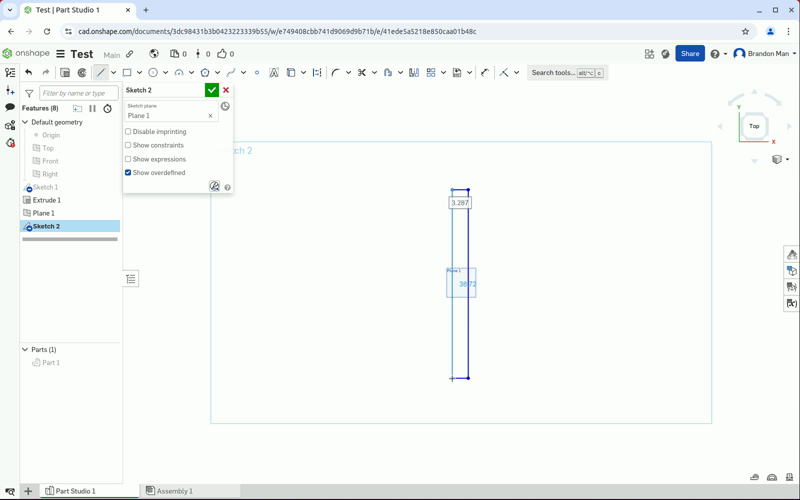
click(452, 378)
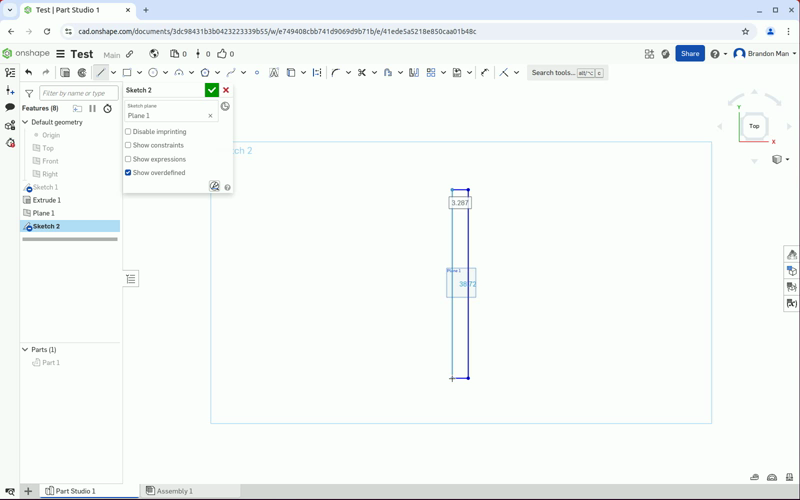
key(esc)
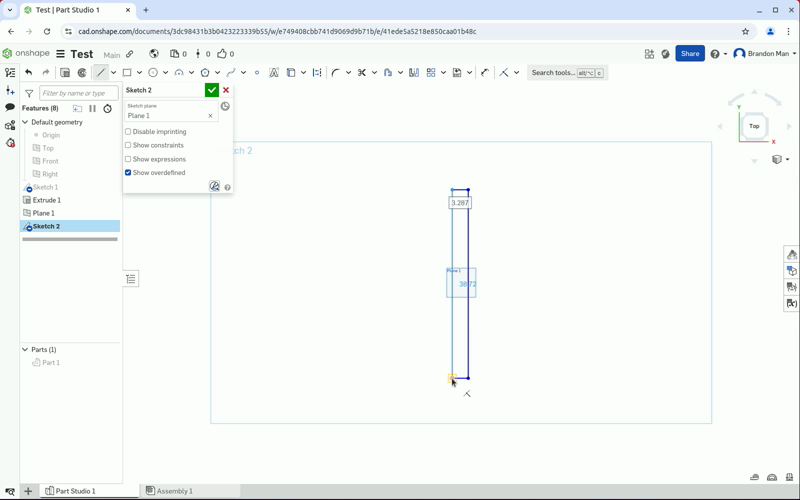
mouse_move(462, 360)
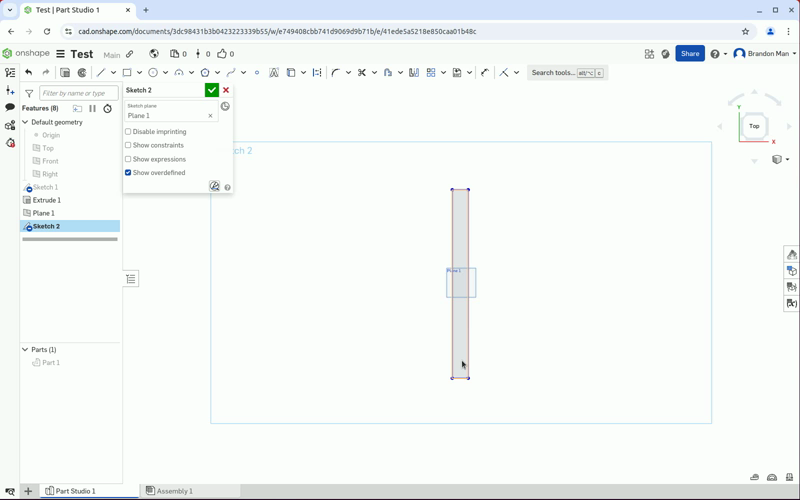
click(462, 360)
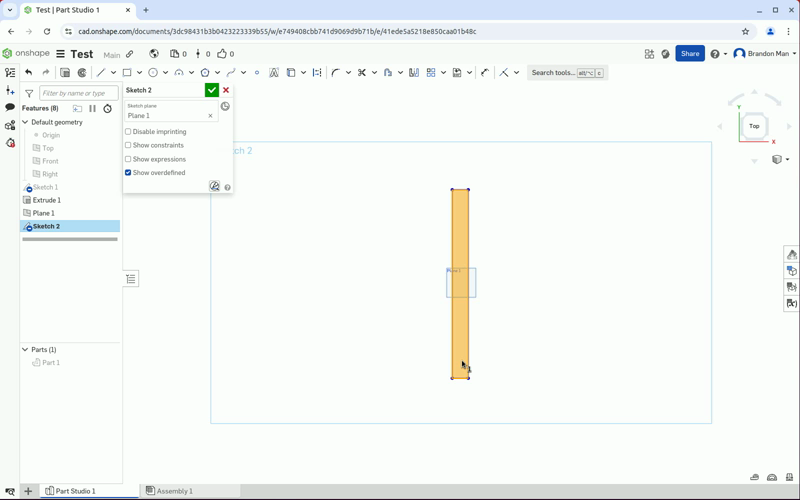
mouse_move(73, 352)
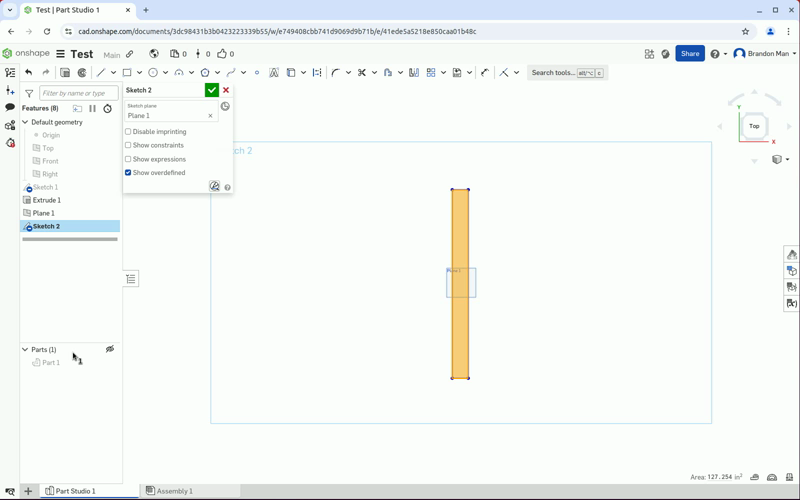
key(shift+y)
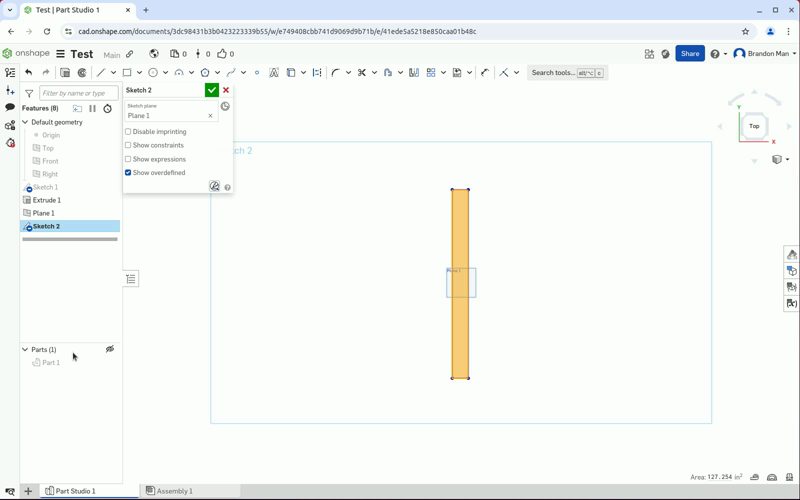
key(shift+e)
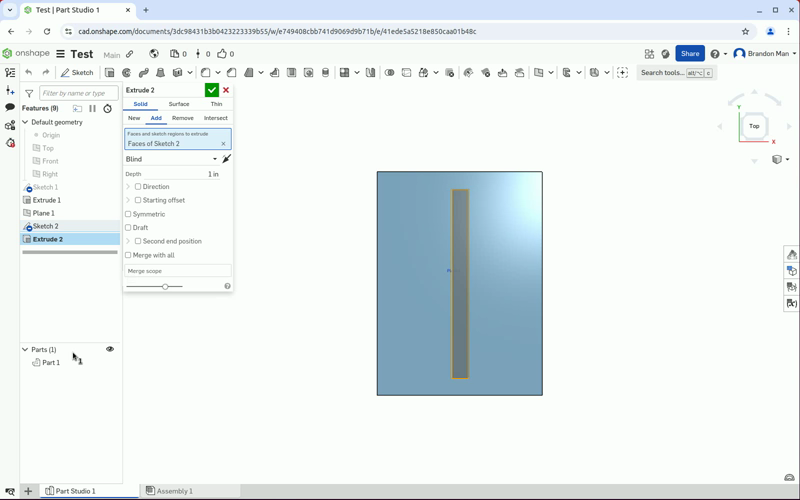
mouse_move(143, 106)
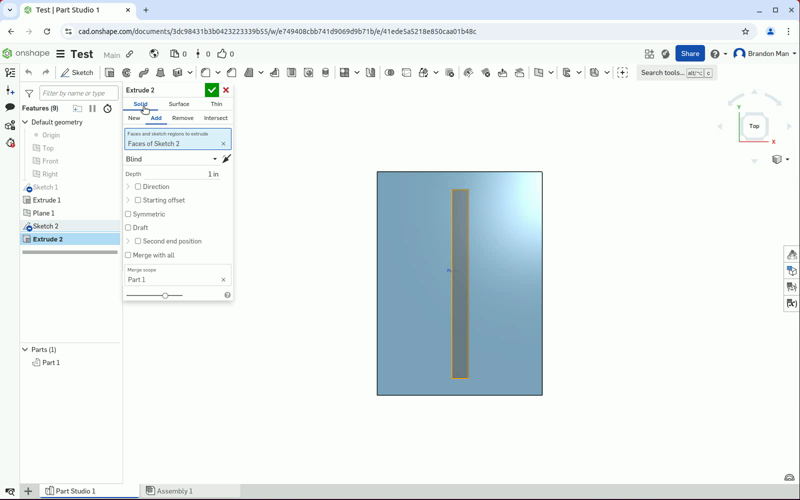
click(143, 106)
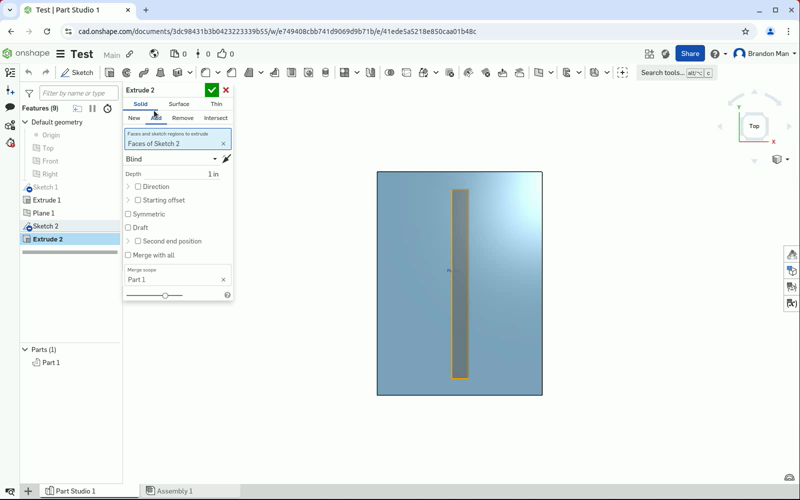
mouse_move(186, 120)
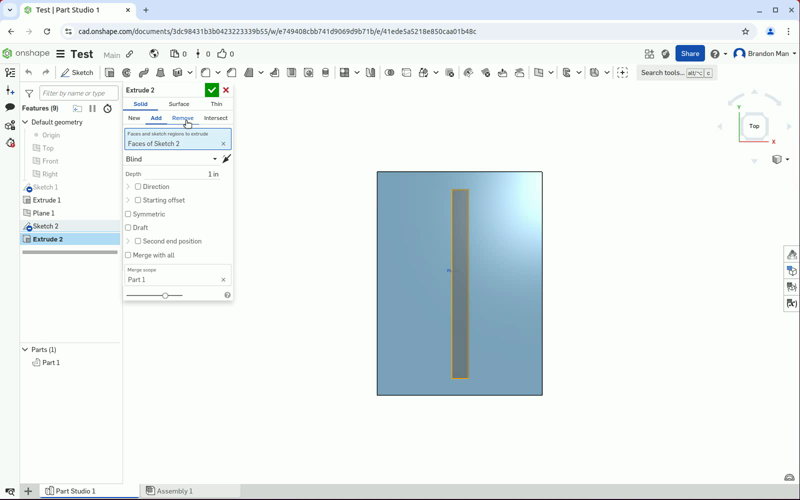
click(186, 120)
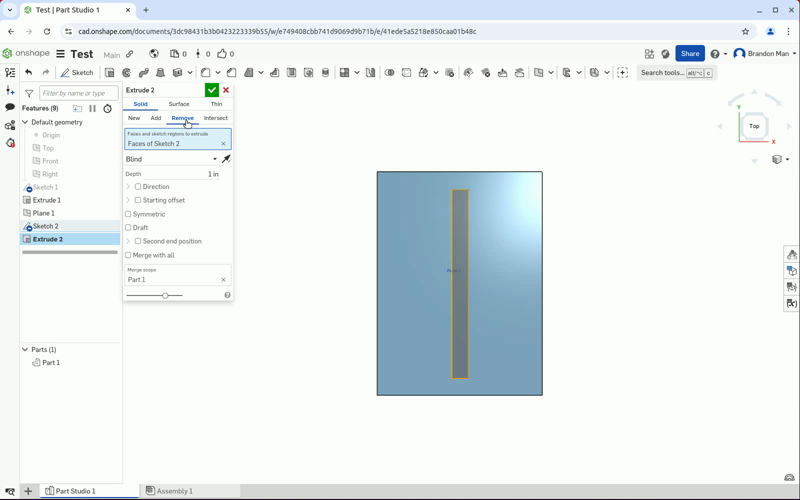
key(tab, 4)
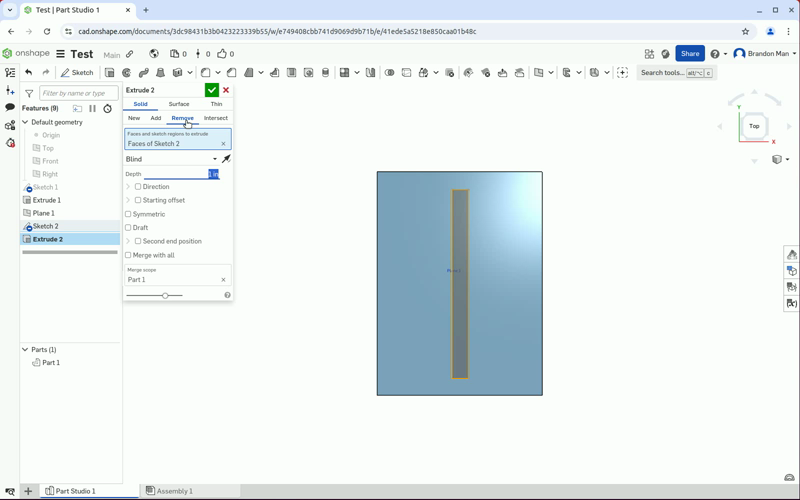
text(3.129)
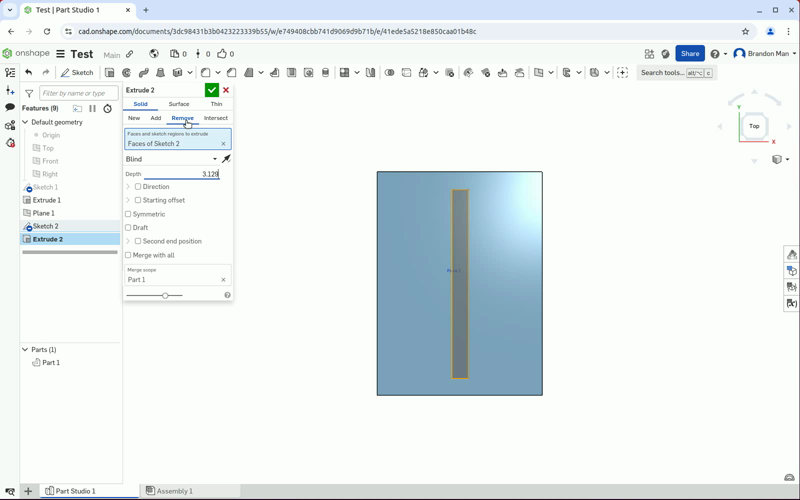
key(tab, 6)
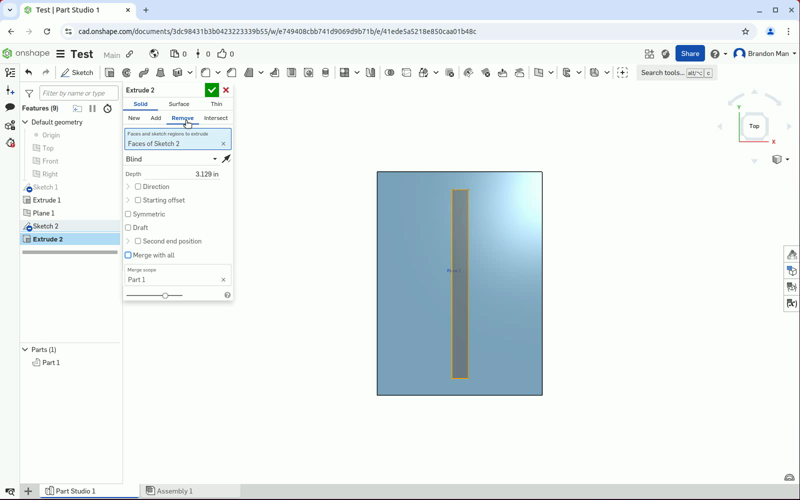
key(space)
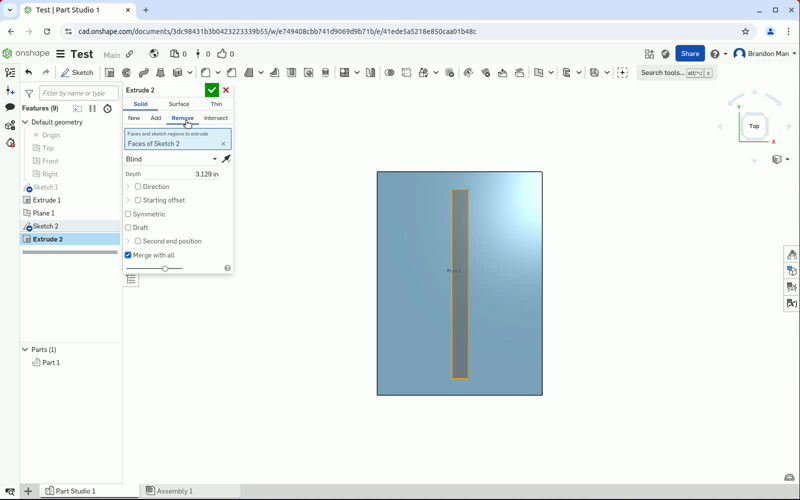
key(enter)
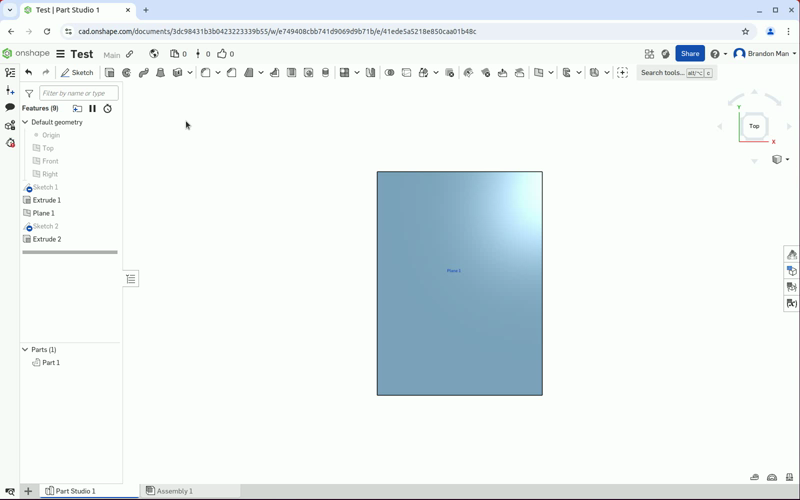
key(shift+h)
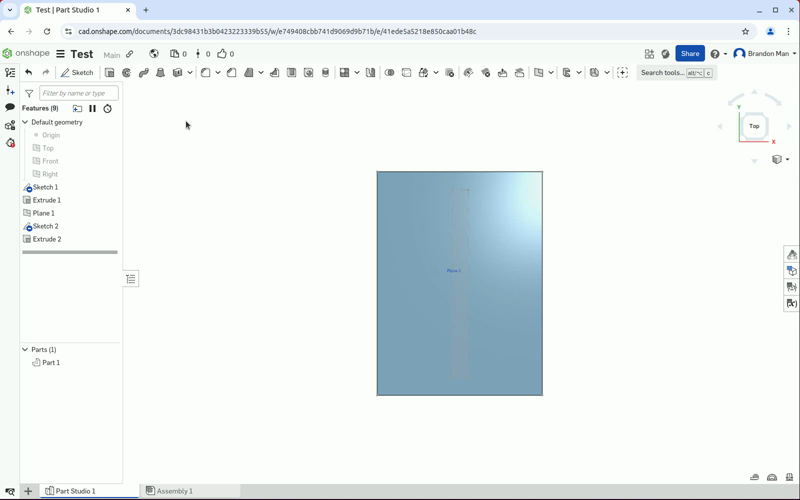
key(shift+h)
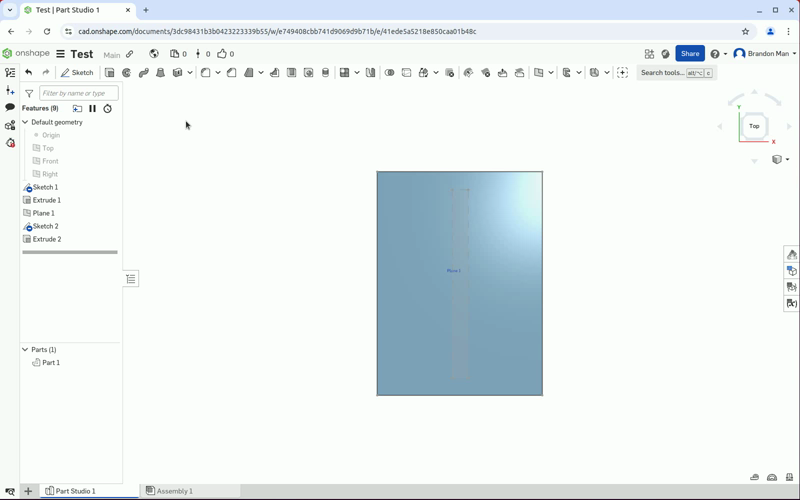
key(shift+7)
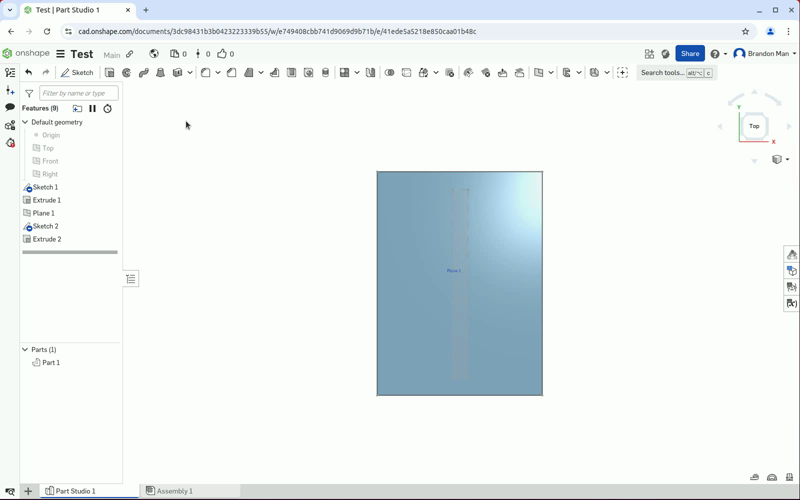
key(up, 3)
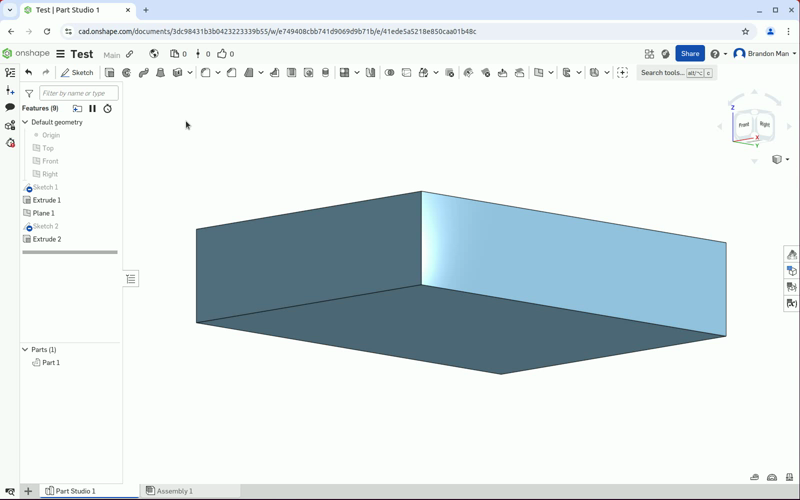
key(left, 3)
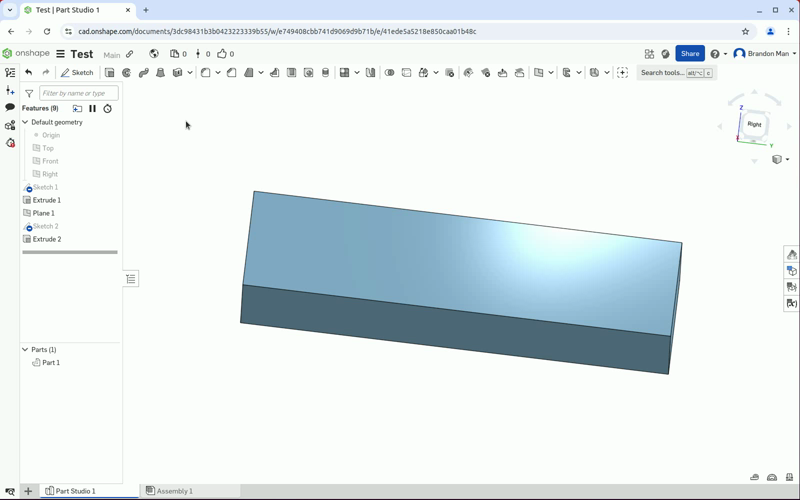
key(right, 3)
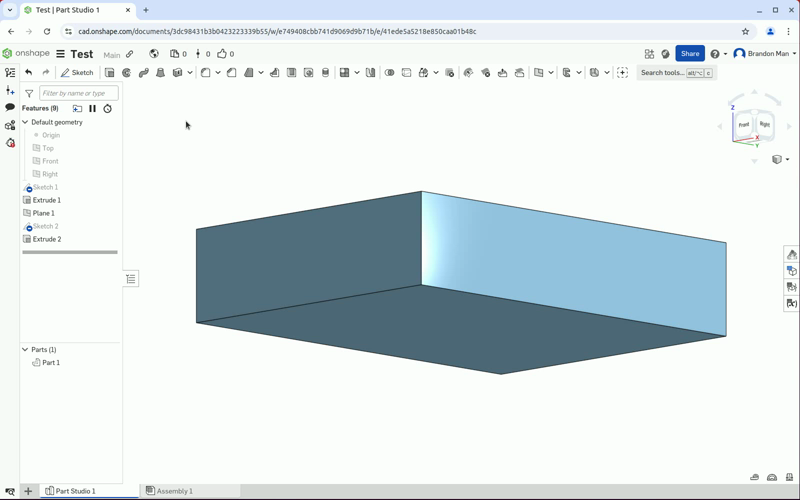
key(down, 3)
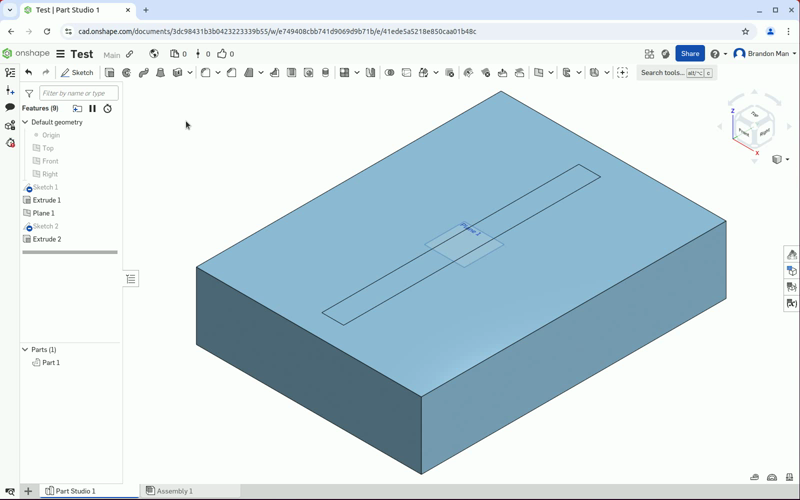
mouse_move(73, 189)
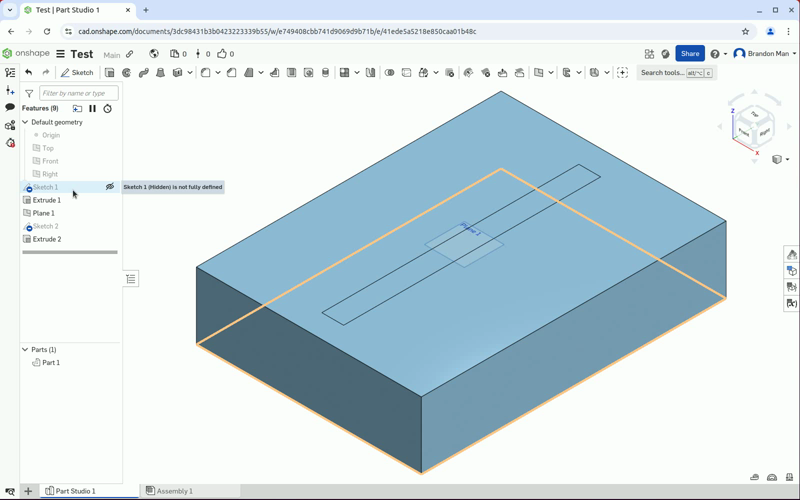
click(73, 189)